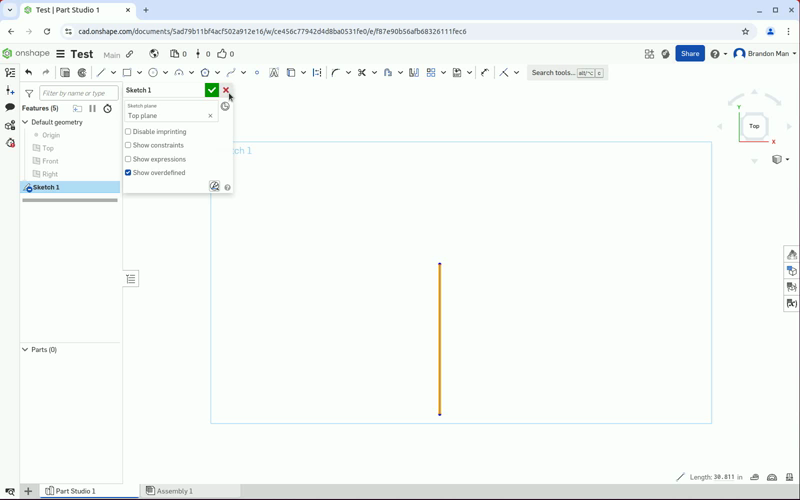
key(shift+h)
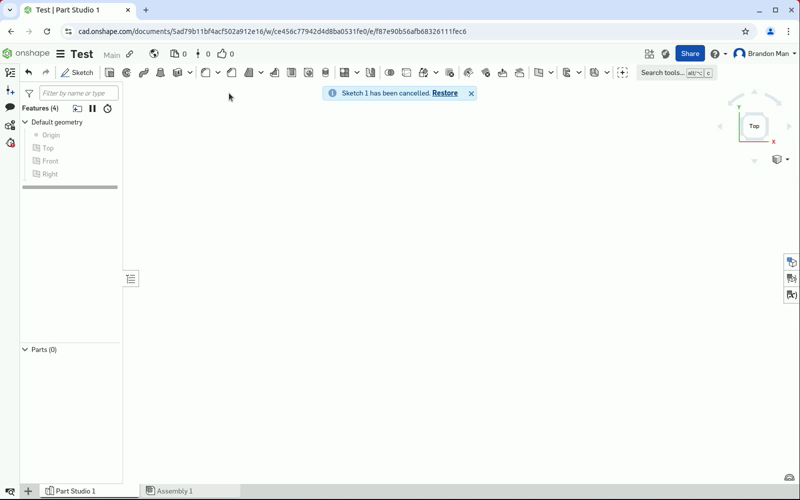
mouse_move(73, 352)
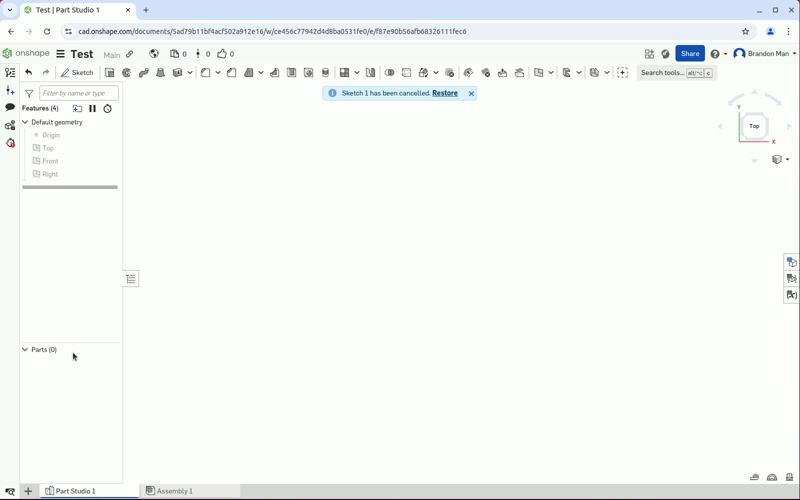
key(y)
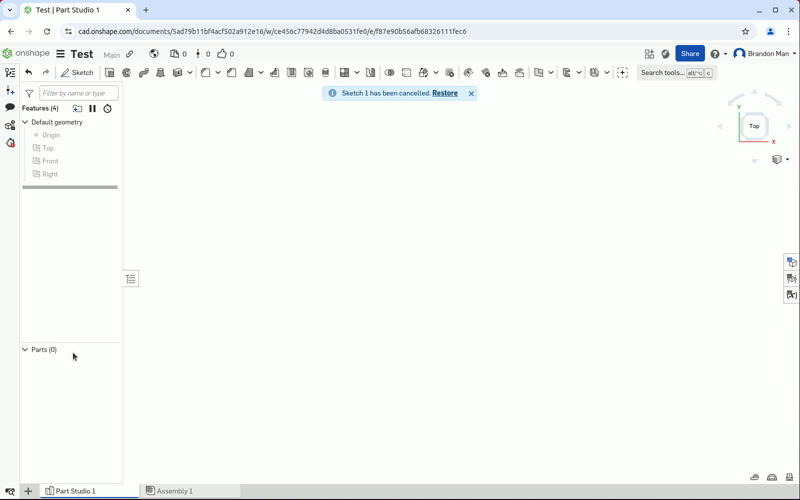
key(shift+p)
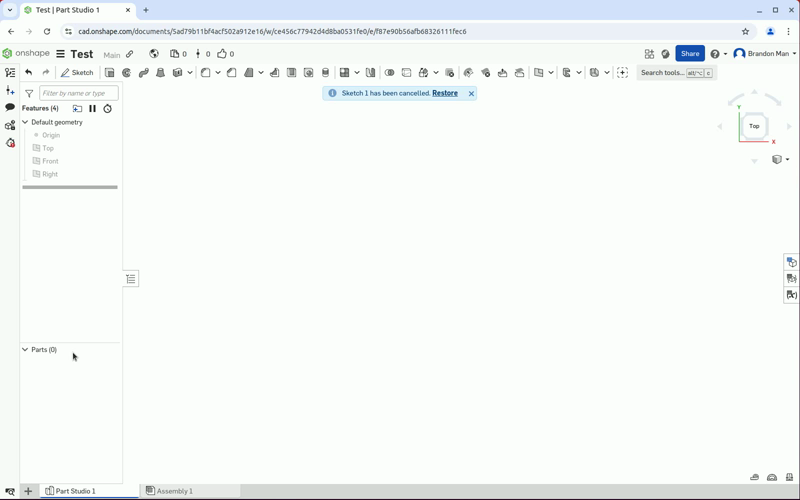
key(space)
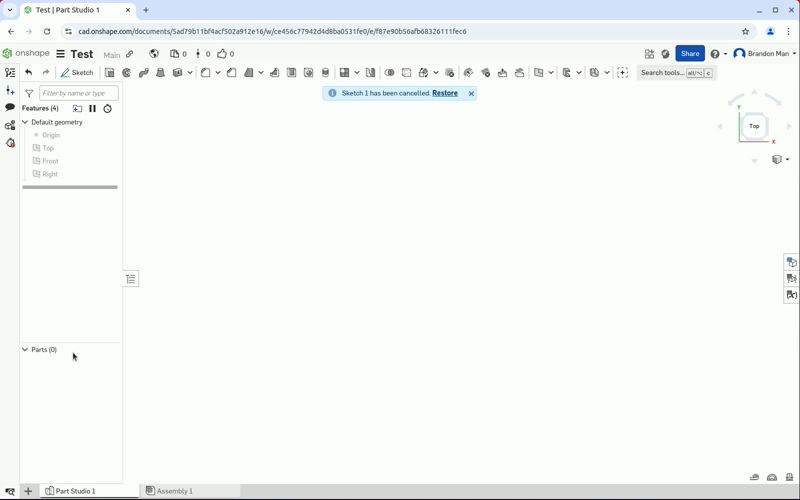
key_down(shift)
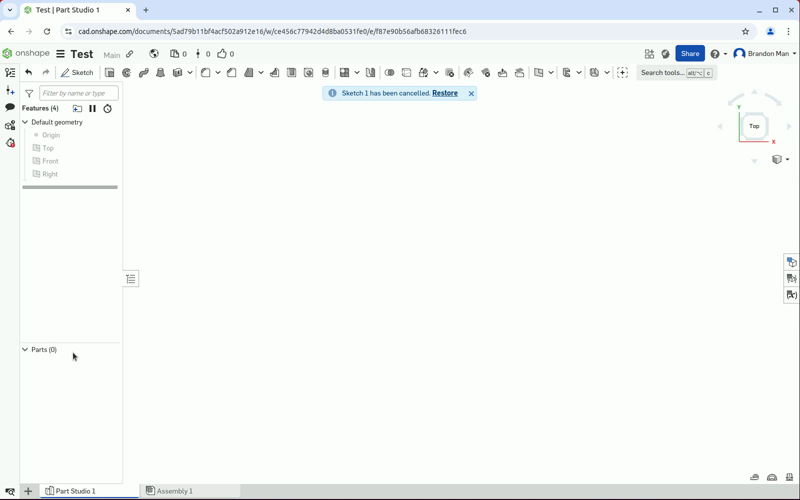
key(up)
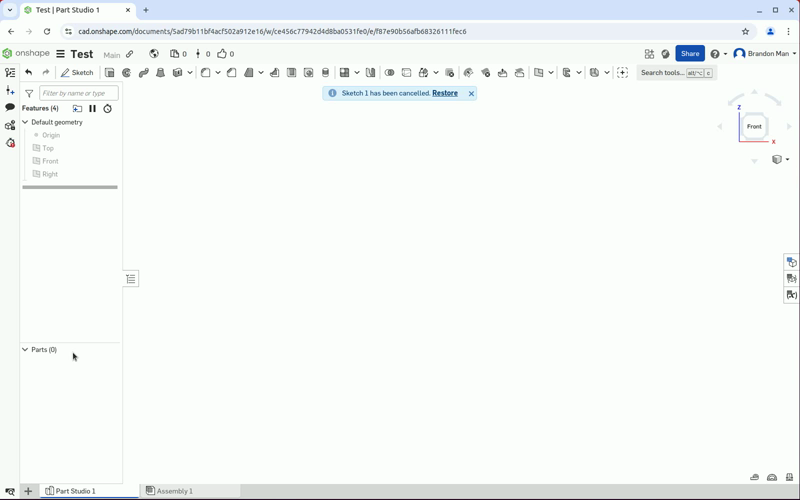
key_up(shift)
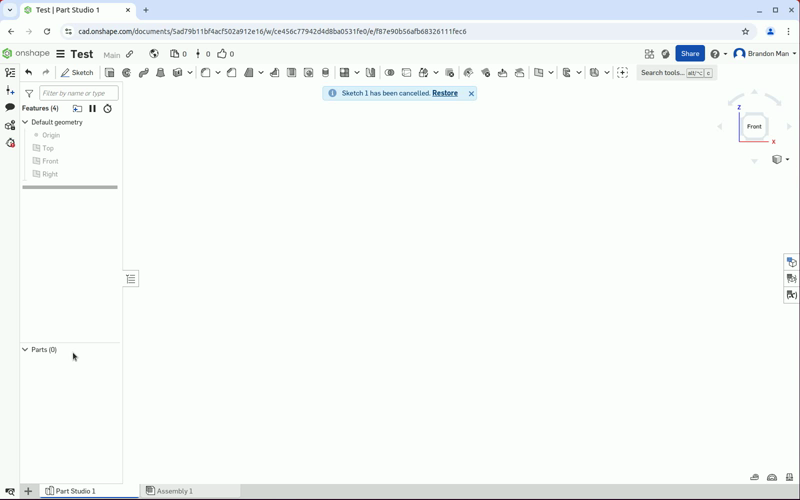
mouse_move(73, 352)
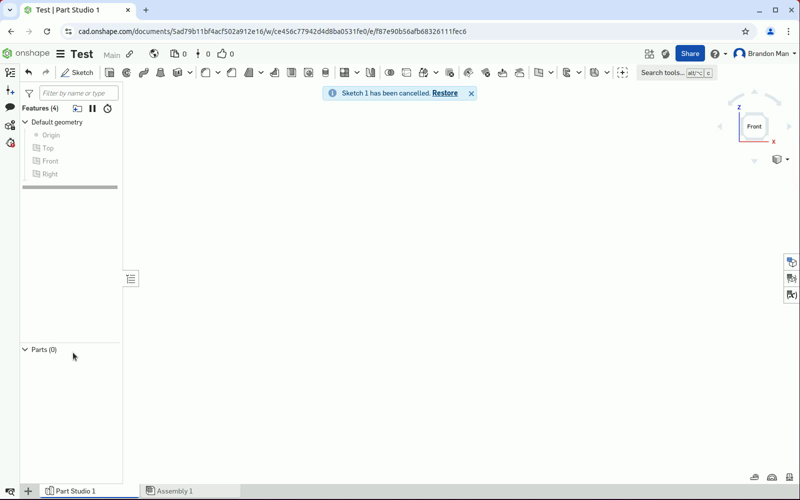
key(shift+y)
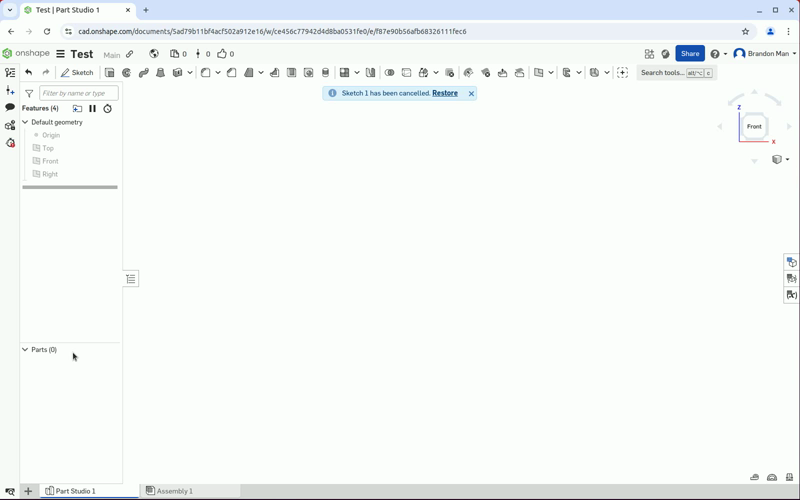
key(shift+s)
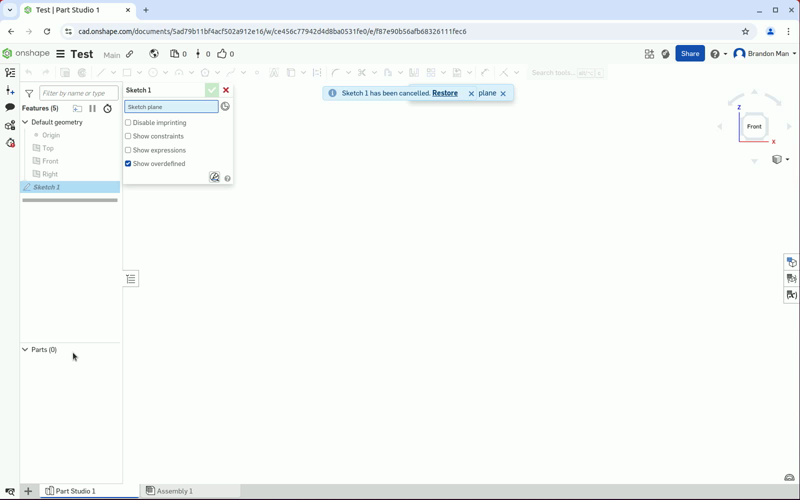
mouse_move(73, 163)
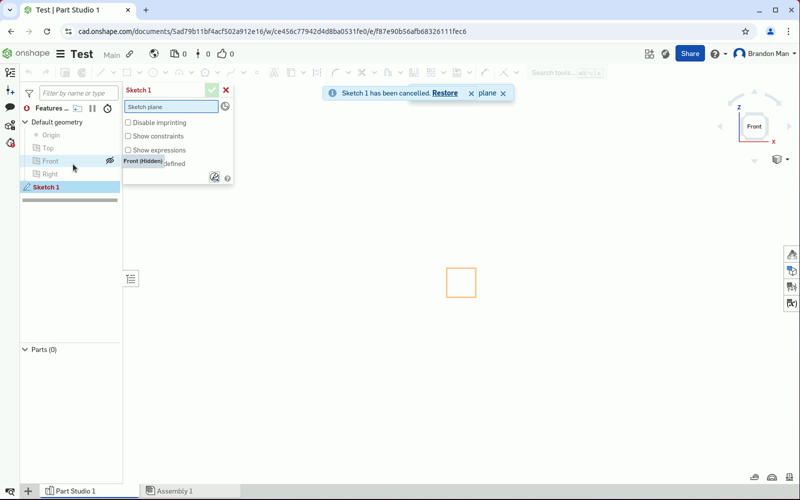
click(73, 163)
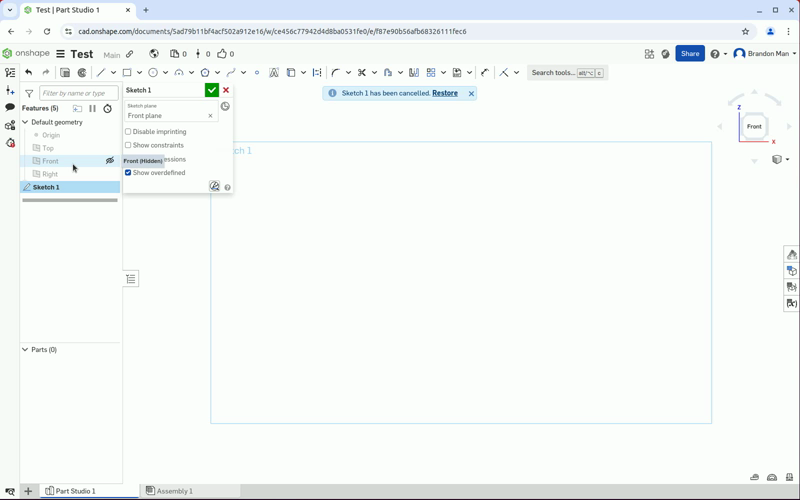
mouse_move(73, 352)
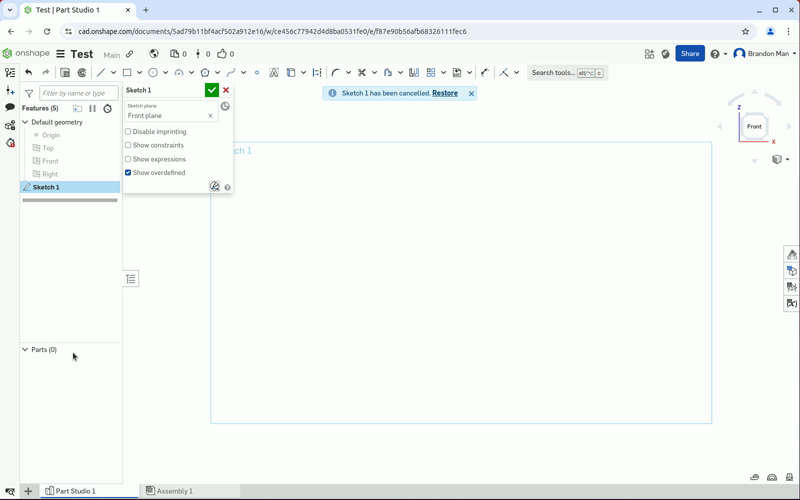
key(y)
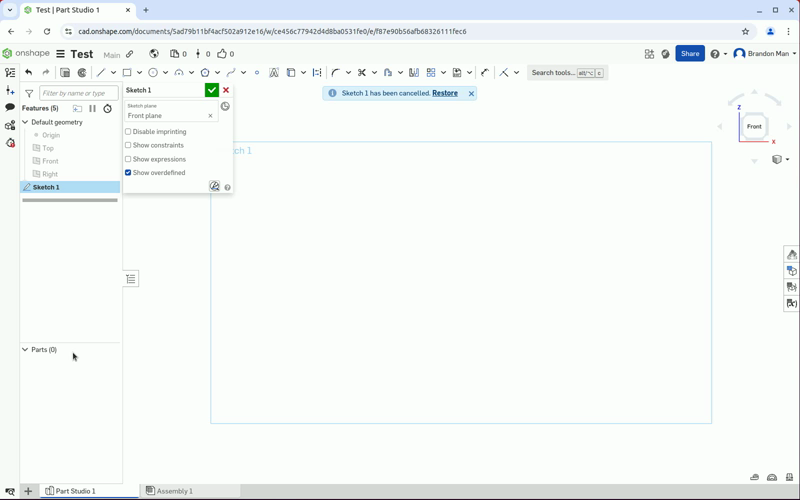
key(l)
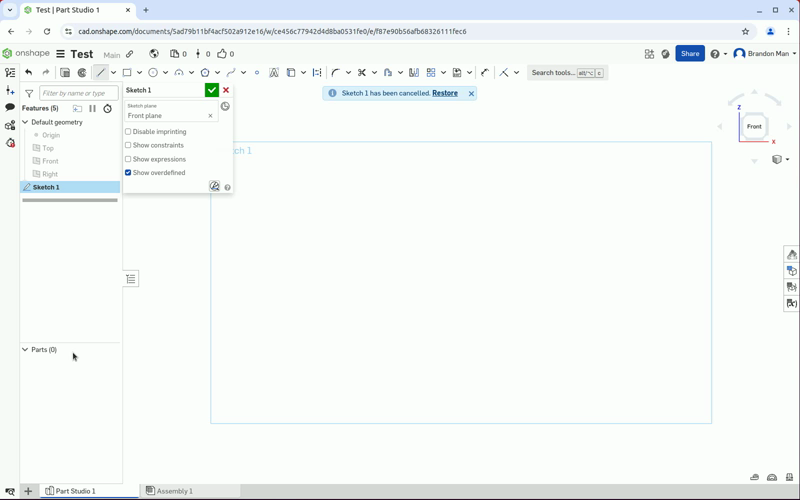
key_down(shift)
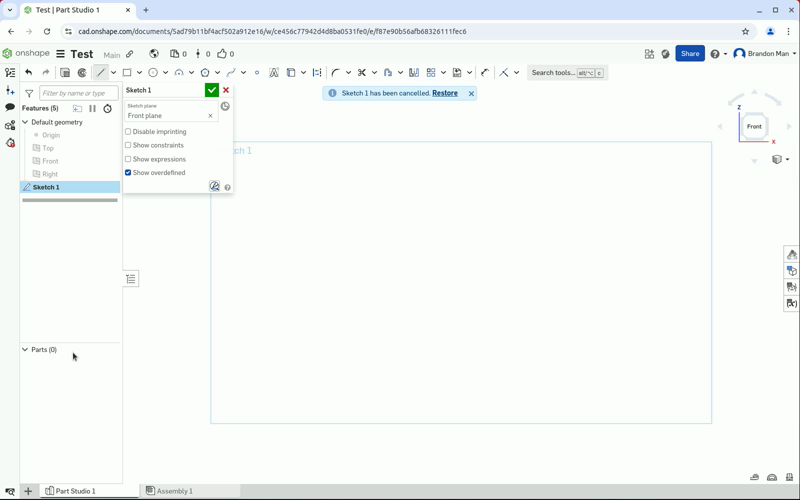
mouse_move(413, 363)
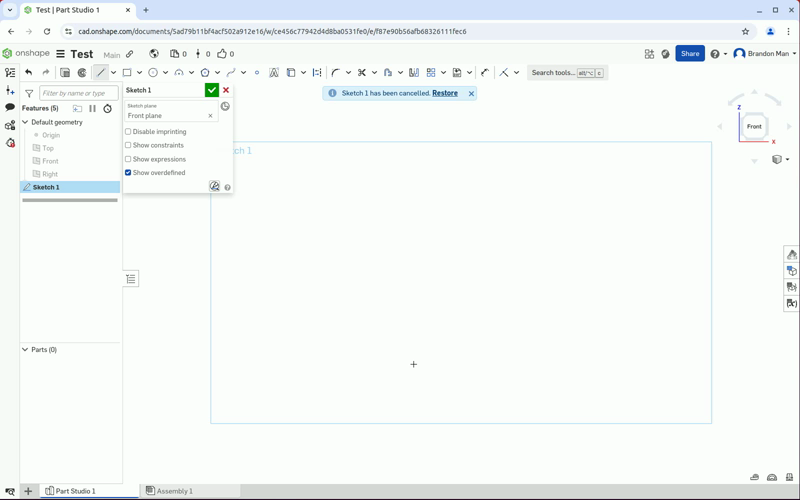
click(413, 363)
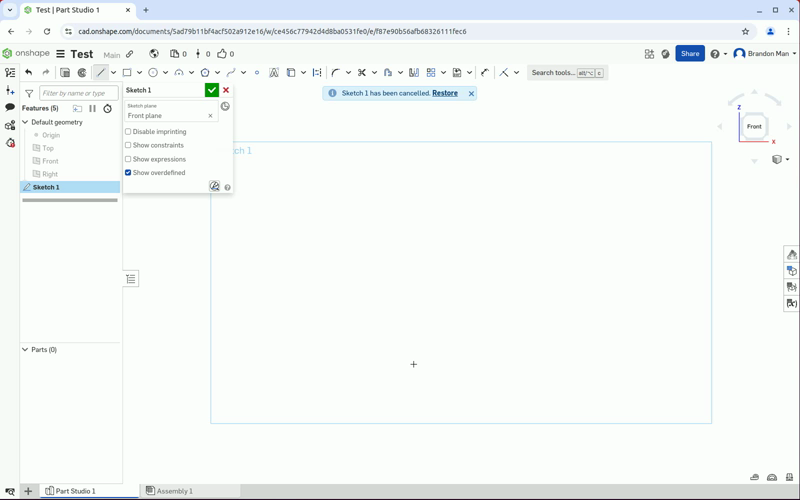
key_up(shift)
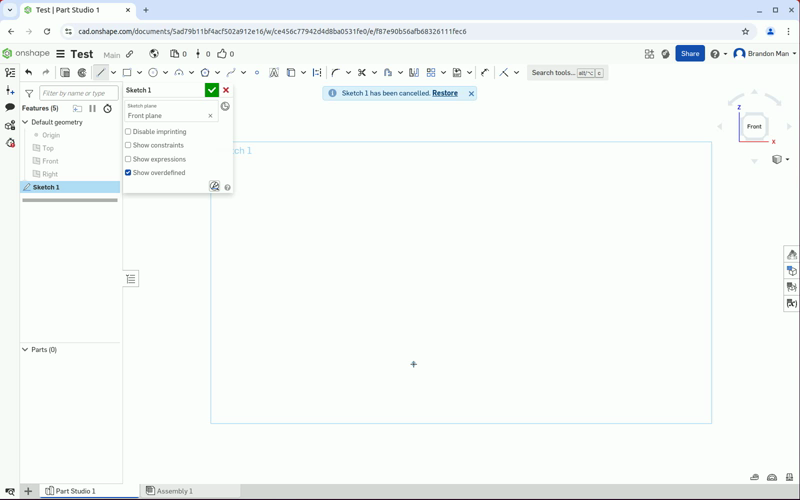
key_down(shift)
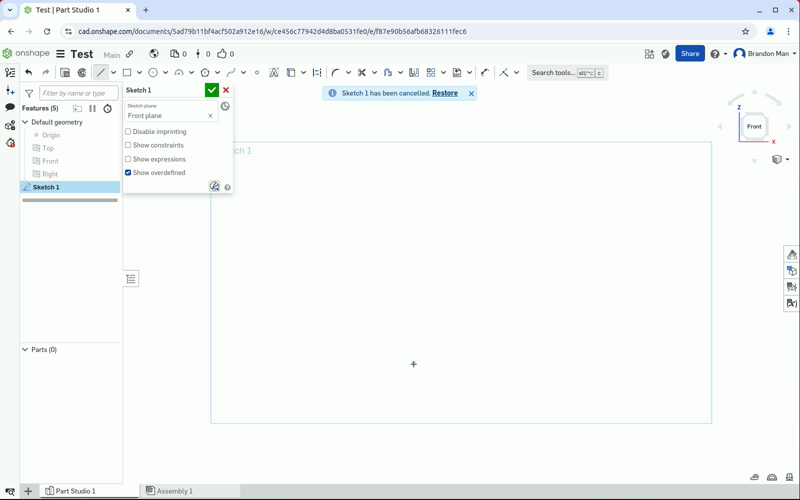
mouse_move(511, 363)
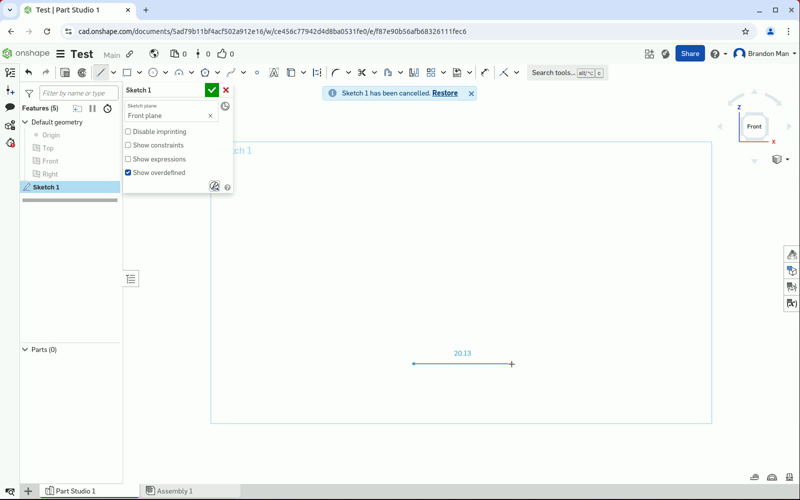
click(511, 363)
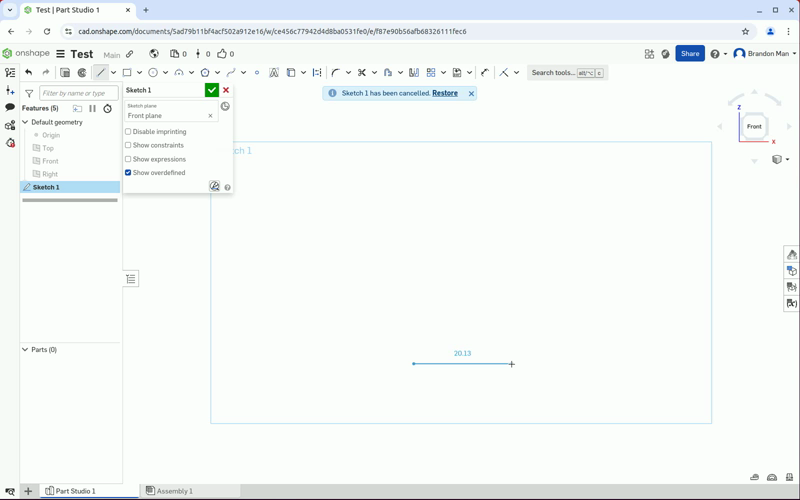
key_up(shift)
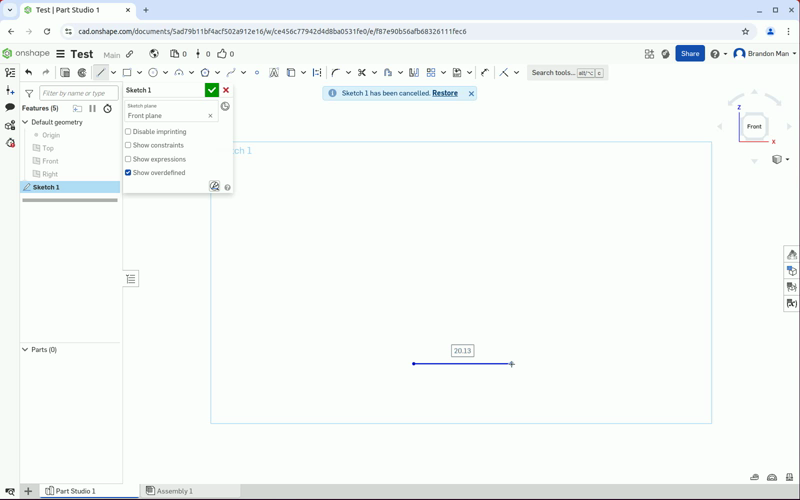
key_down(shift)
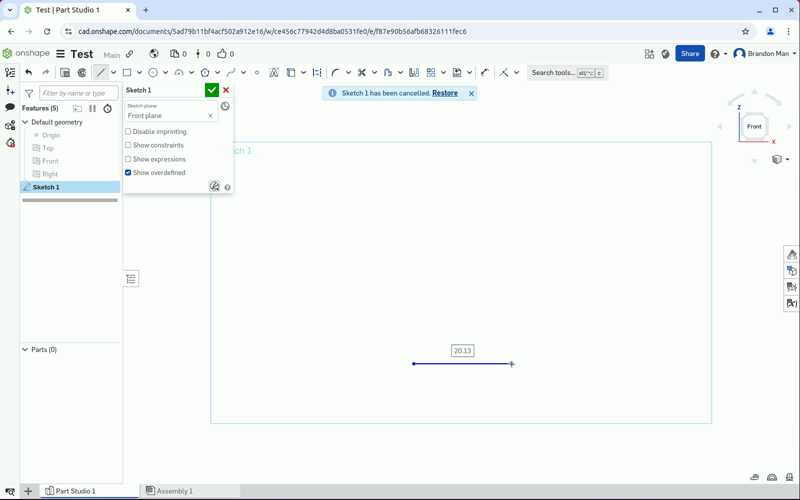
mouse_move(510, 224)
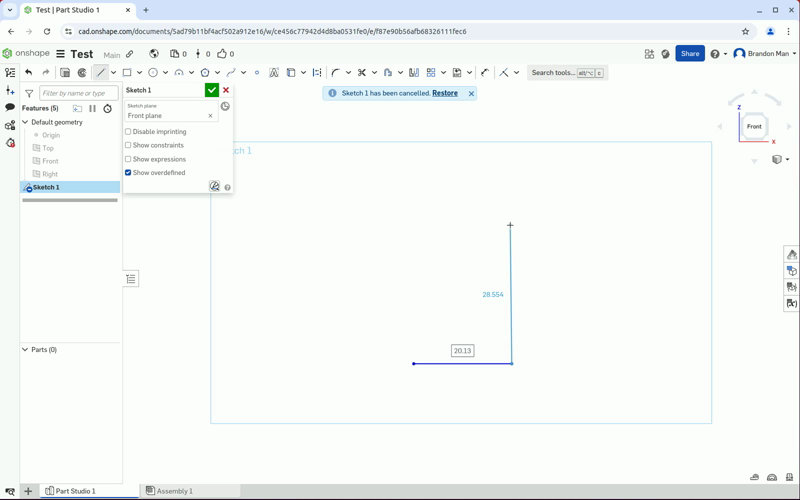
click(510, 224)
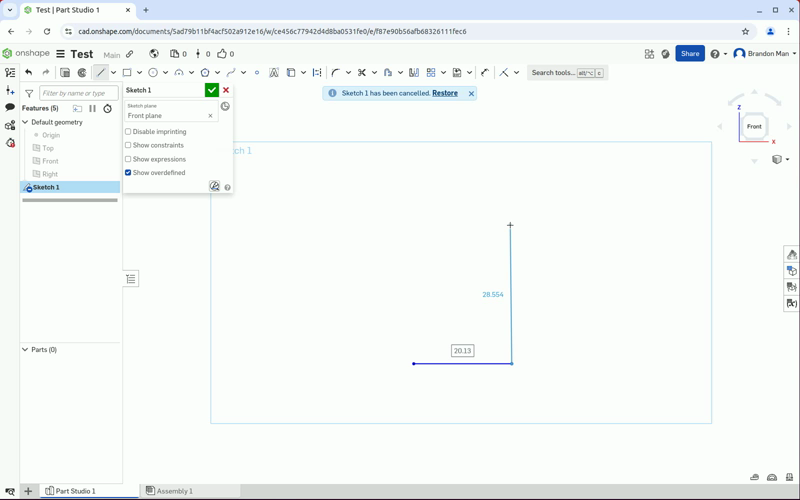
key_up(shift)
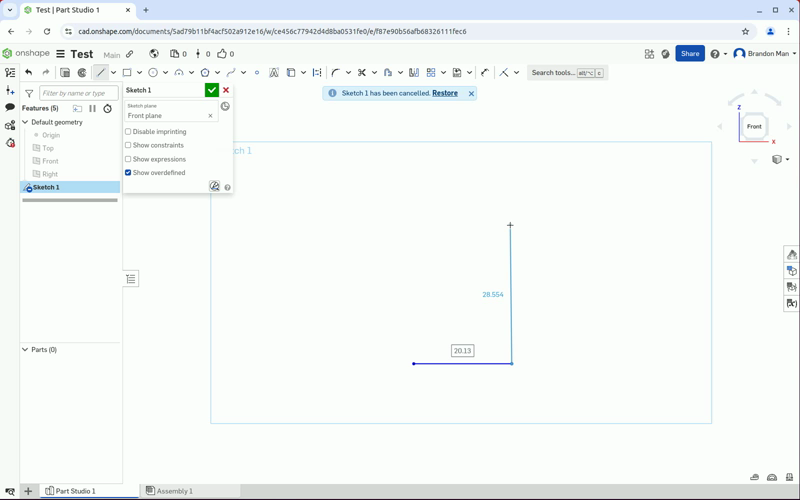
key_down(shift)
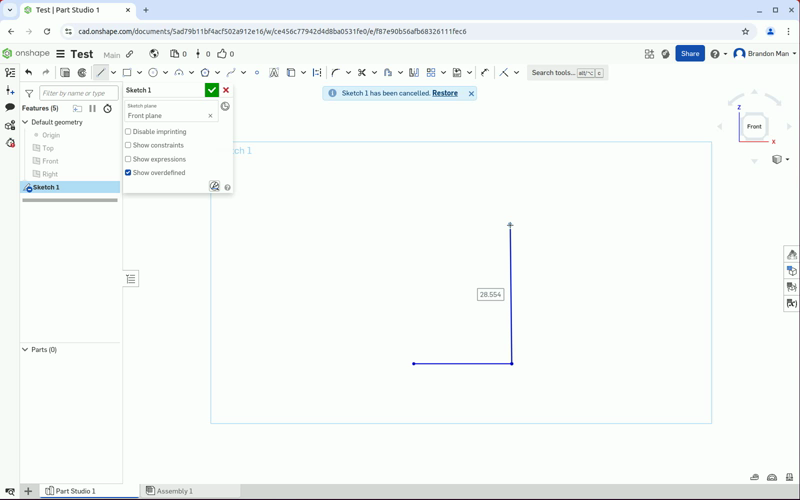
mouse_move(461, 170)
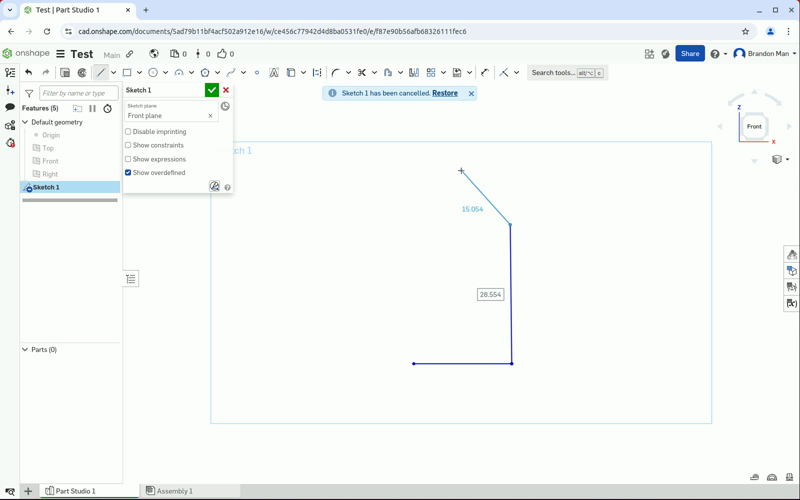
click(461, 170)
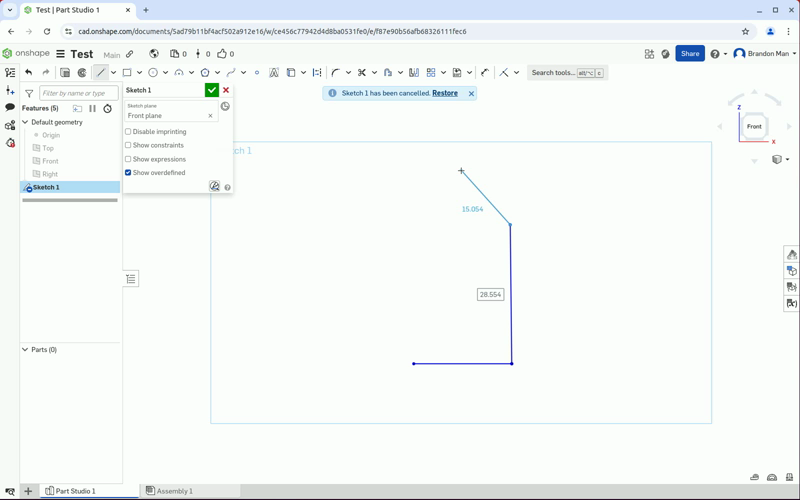
key_up(shift)
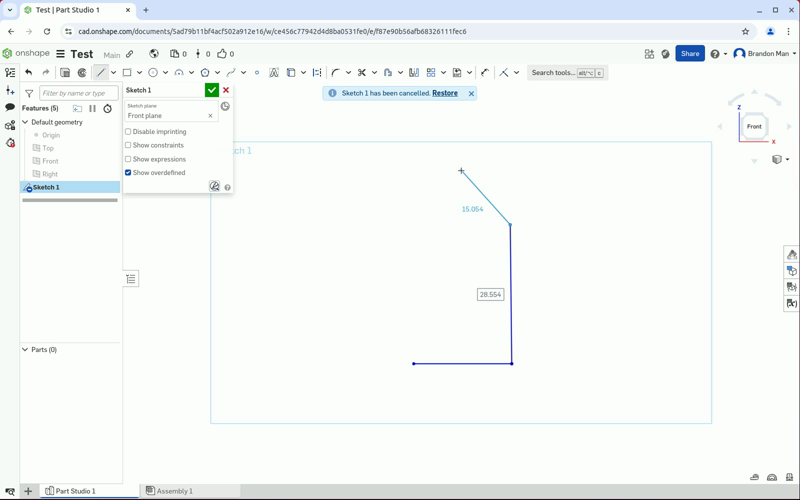
key_down(shift)
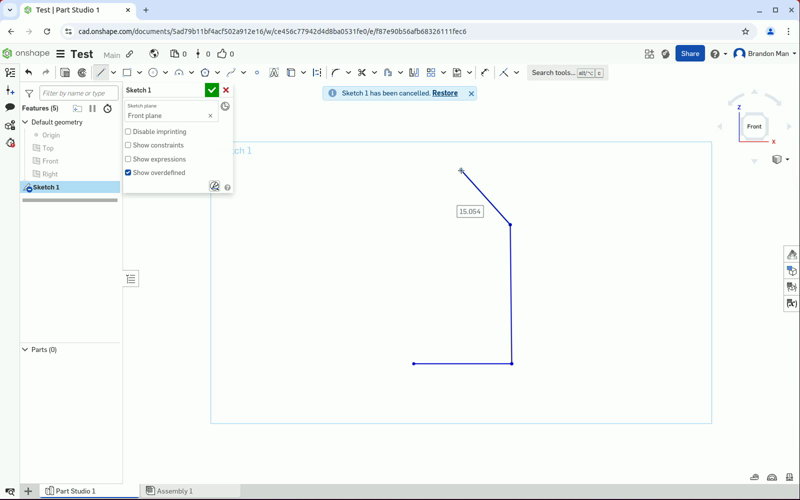
mouse_move(413, 223)
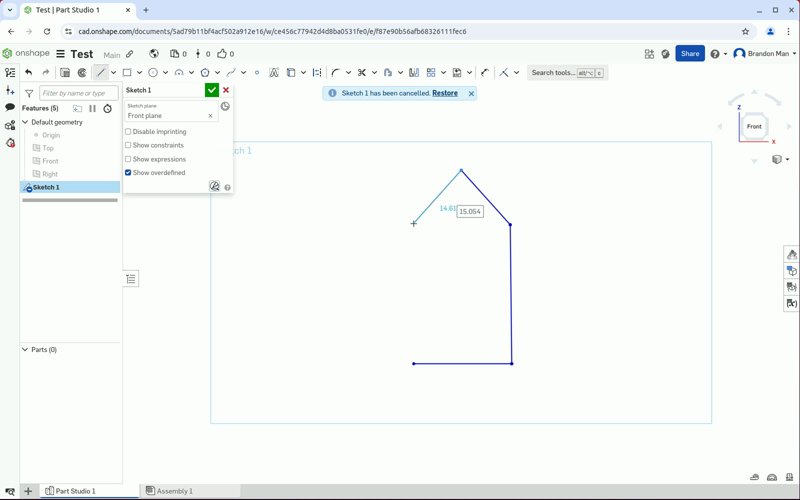
click(413, 223)
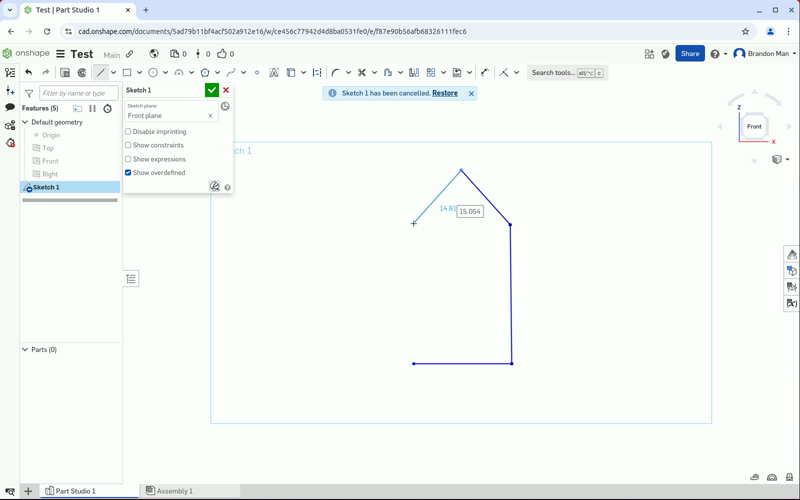
key_up(shift)
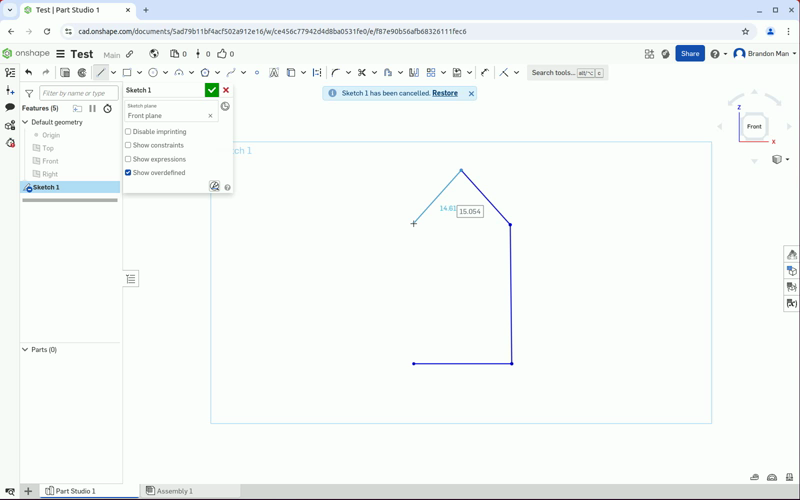
key_down(shift)
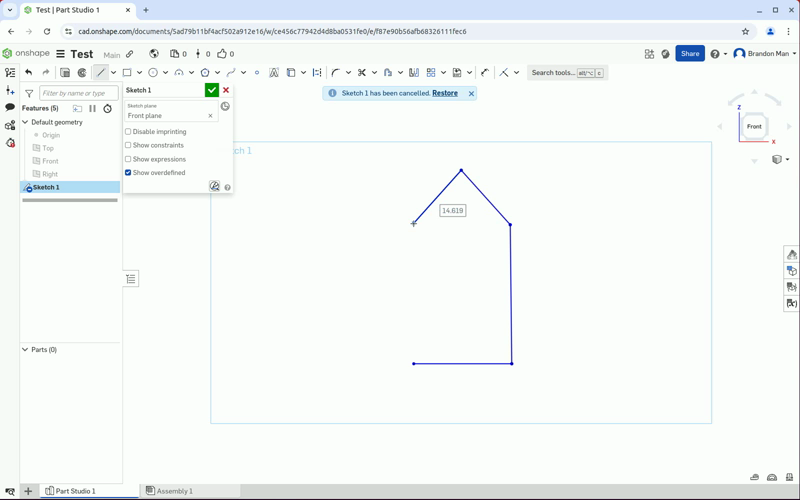
mouse_move(413, 363)
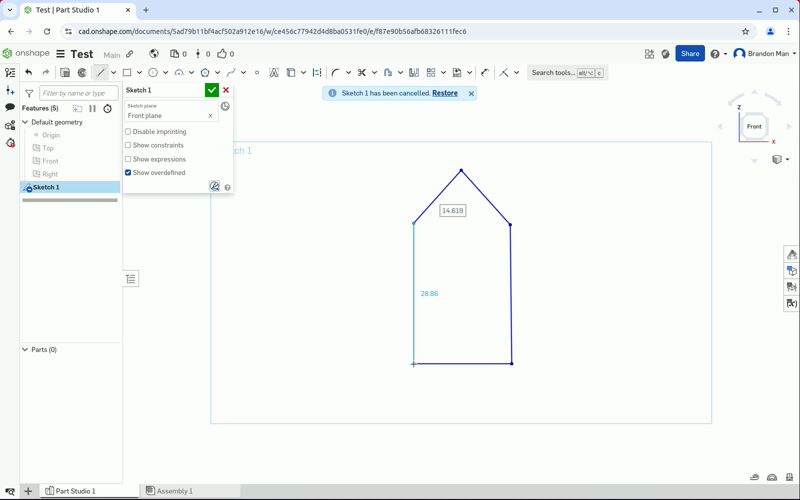
key_up(shift)
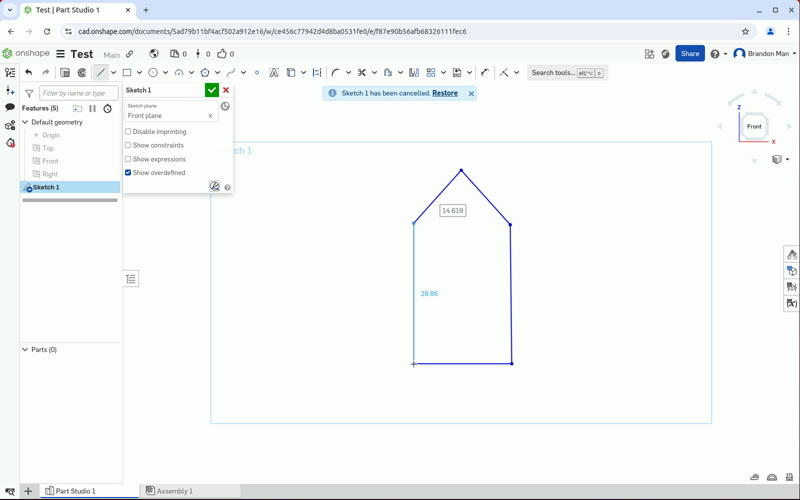
click(413, 363)
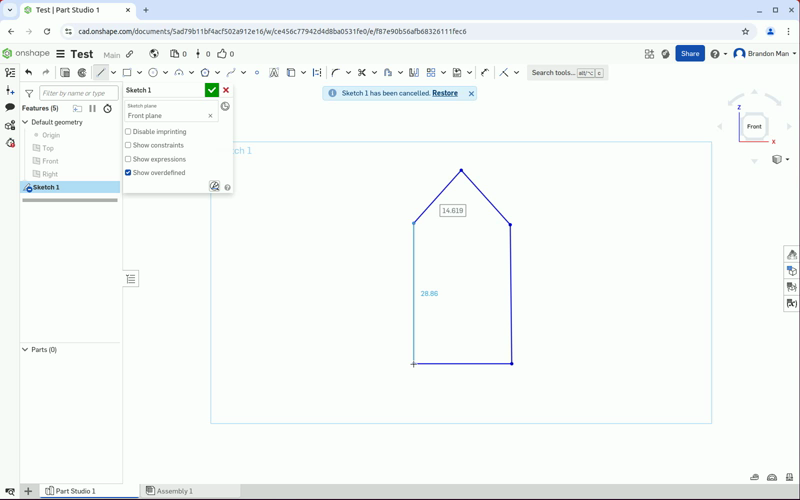
key(esc)
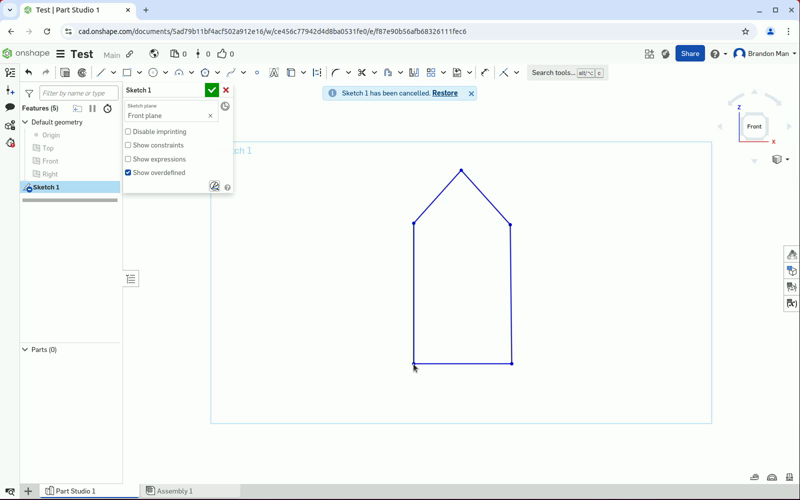
mouse_move(450, 275)
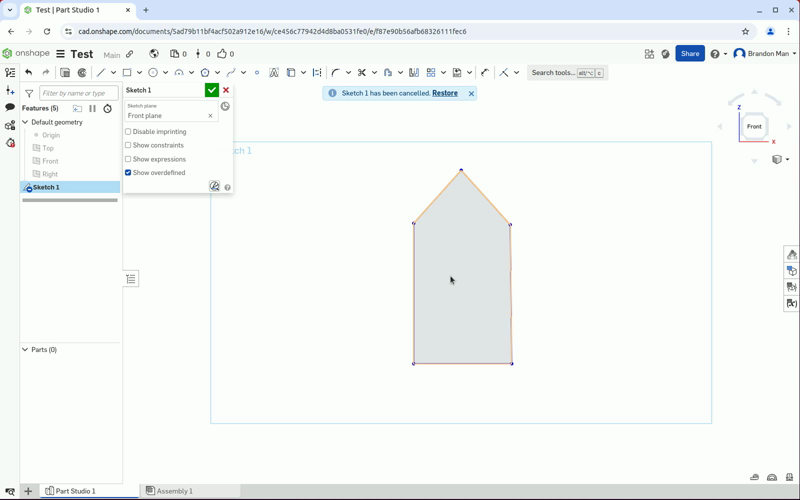
click(450, 275)
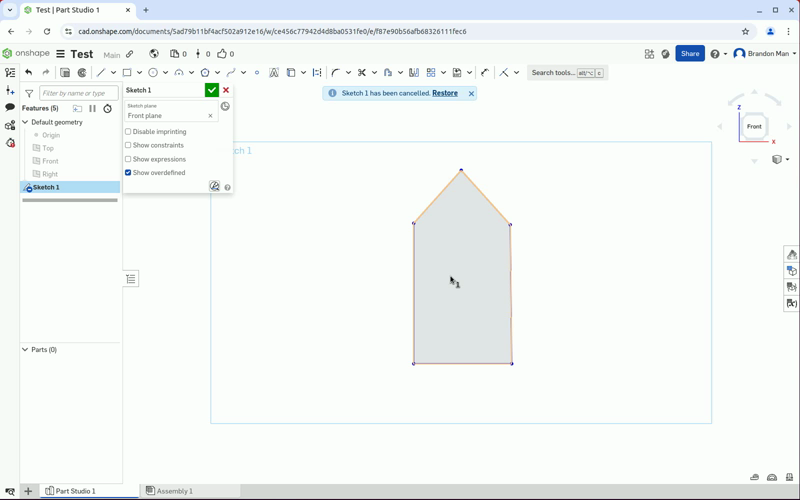
mouse_move(73, 352)
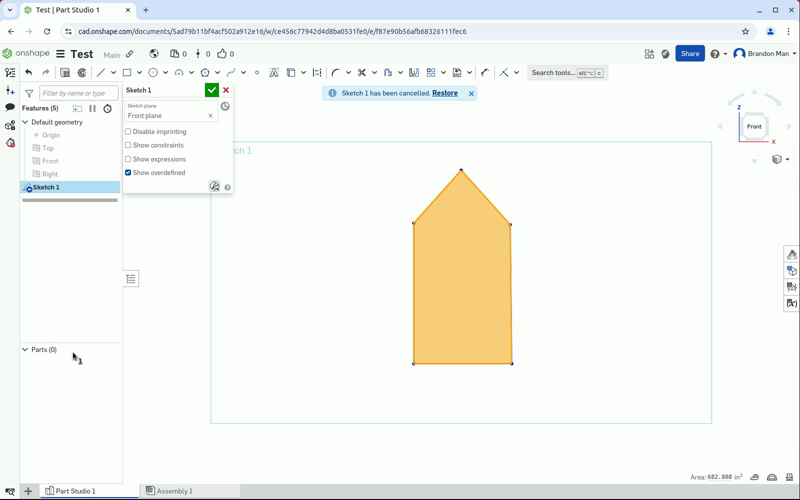
key(shift+y)
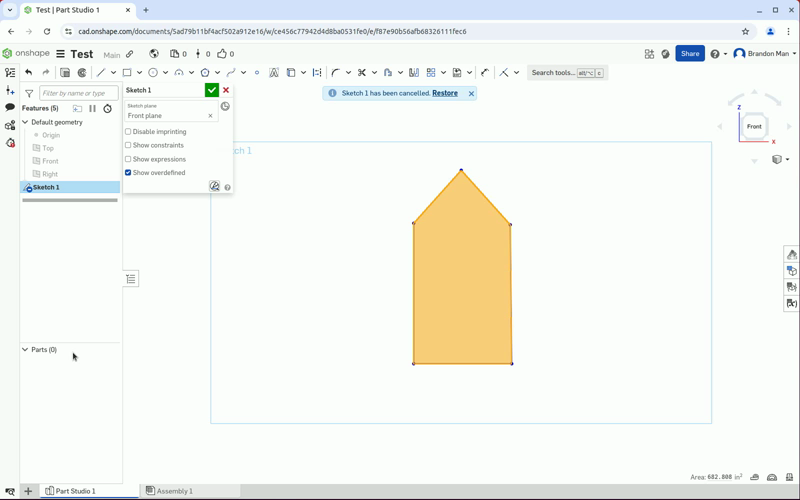
key(shift+e)
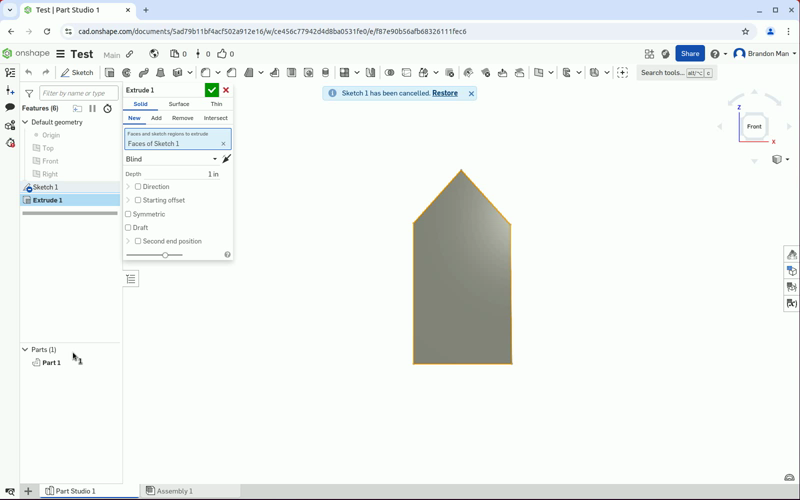
mouse_move(143, 106)
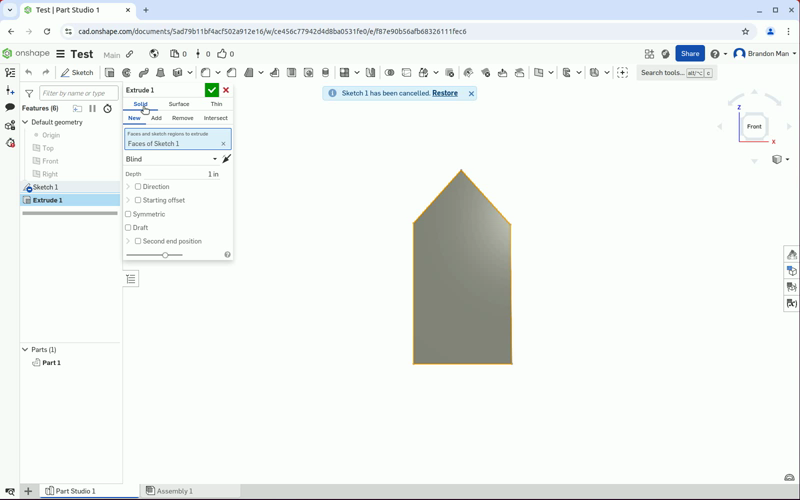
click(143, 106)
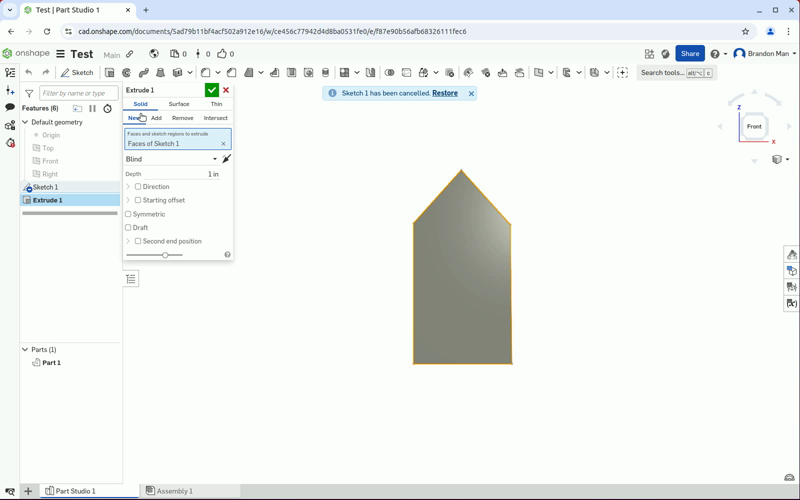
mouse_move(137, 120)
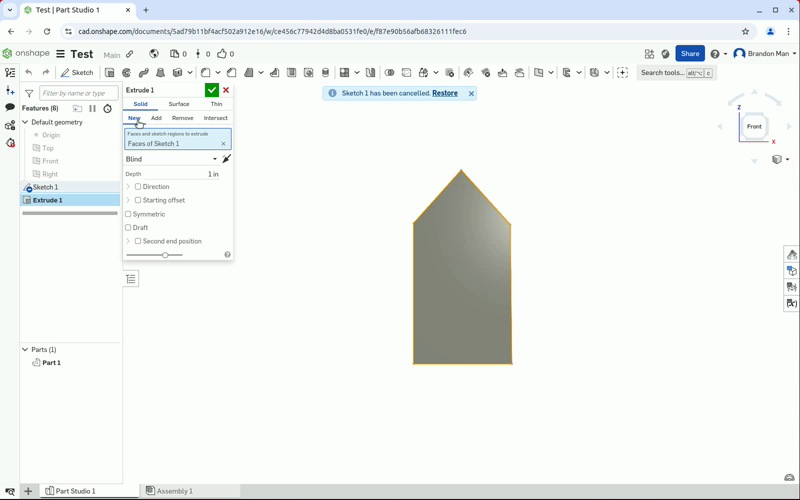
click(137, 120)
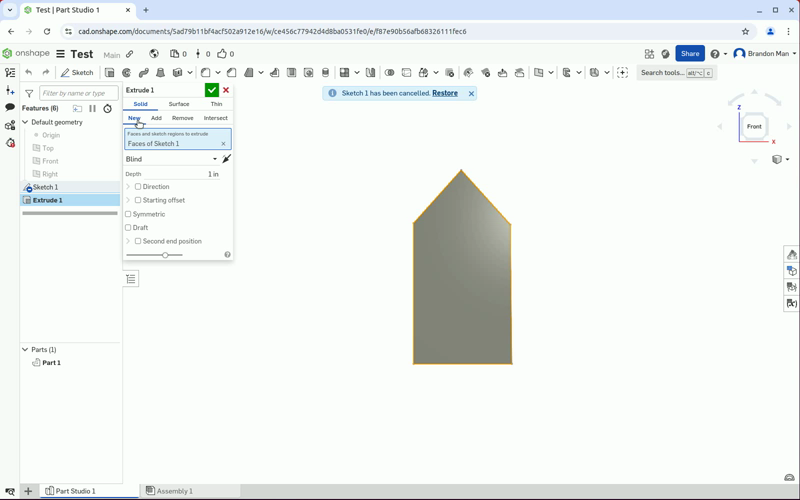
key(tab, 4)
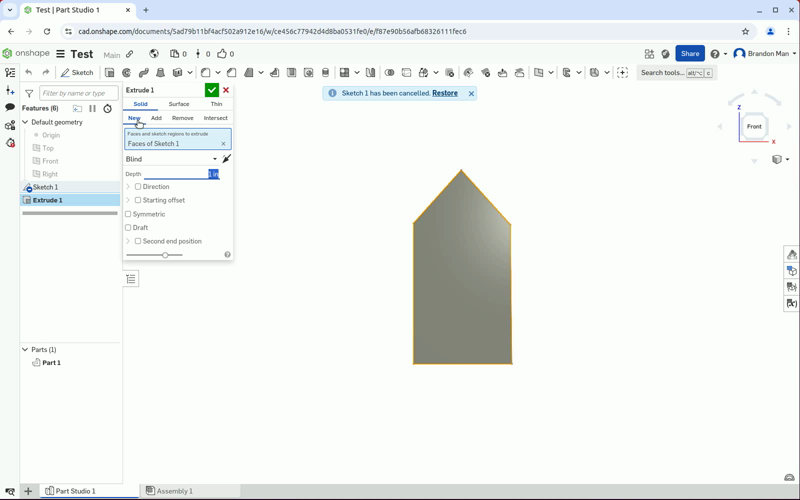
text(7.462)
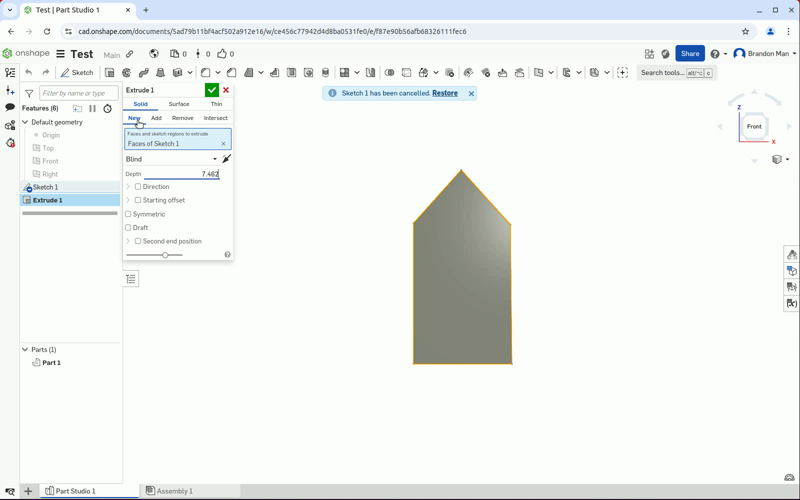
key(enter)
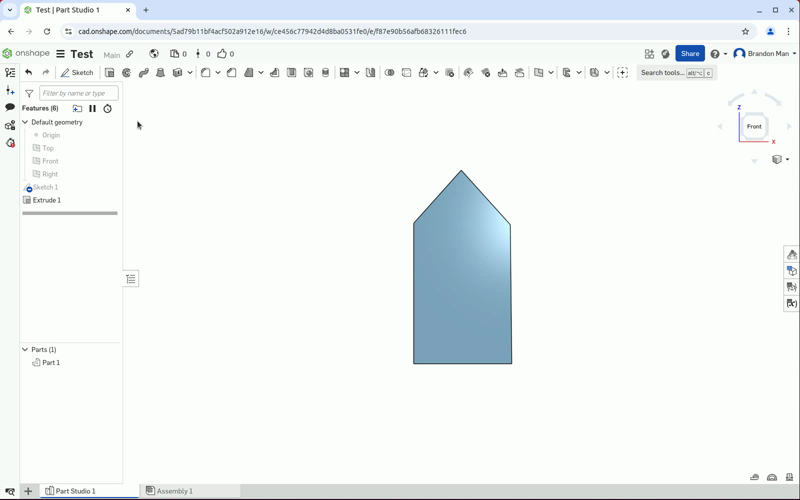
key(shift+h)
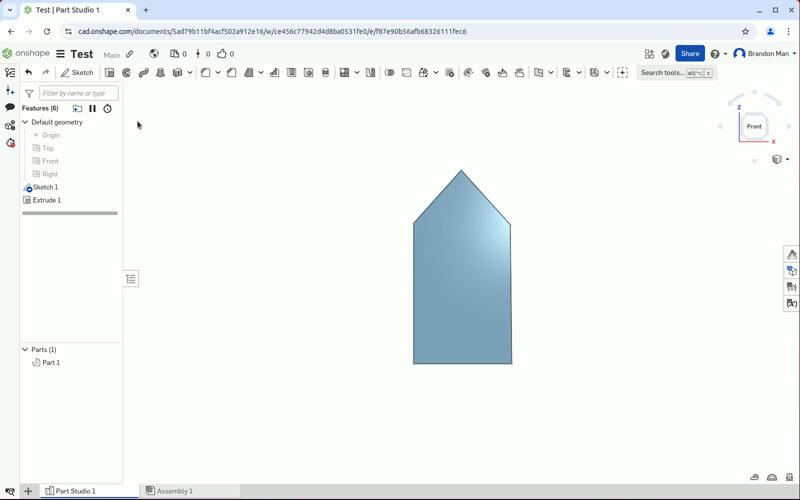
key(shift+h)
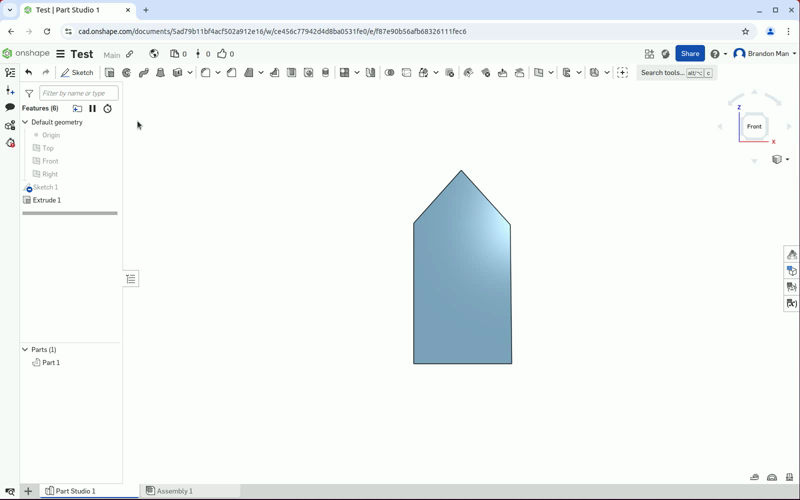
mouse_move(73, 189)
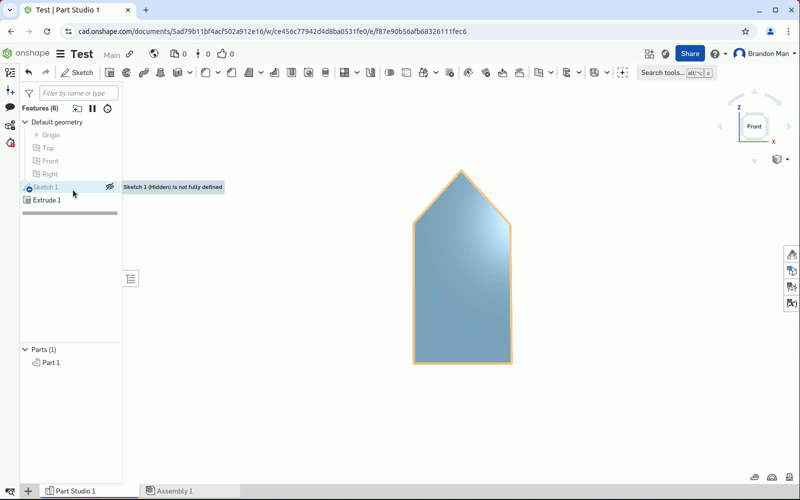
click(73, 189)
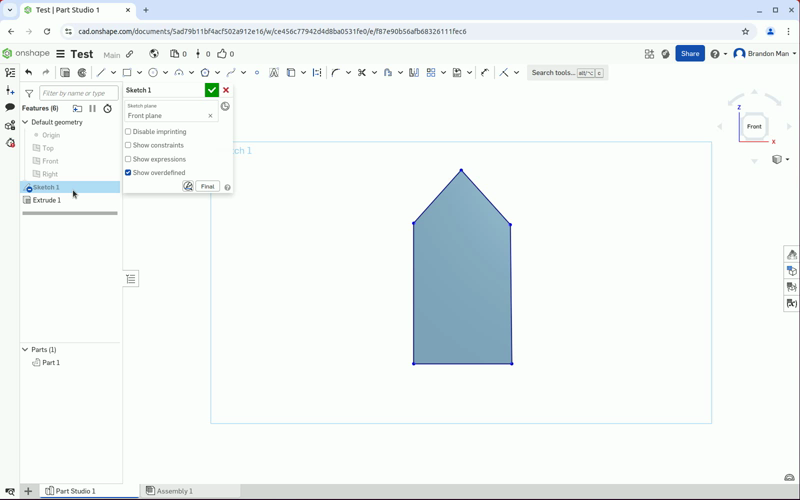
mouse_move(229, 92)
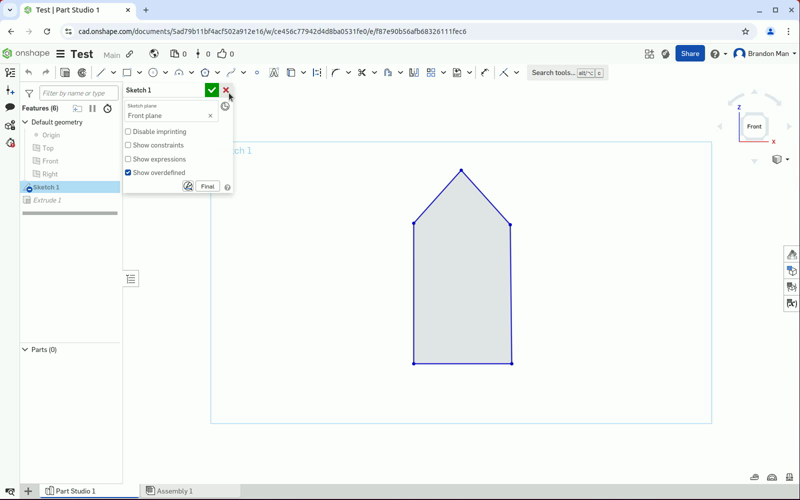
click(229, 92)
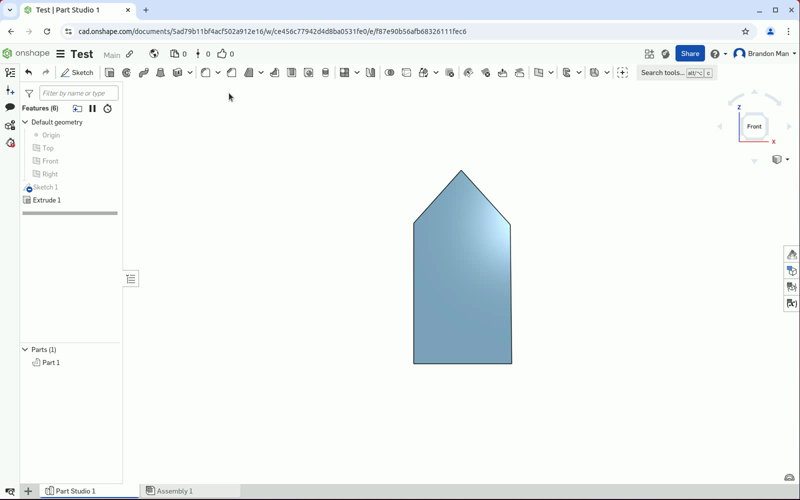
mouse_move(541, 75)
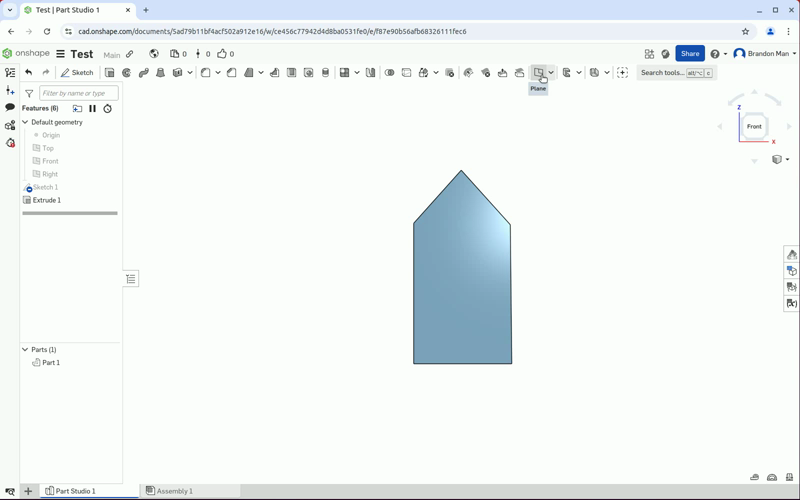
click(541, 75)
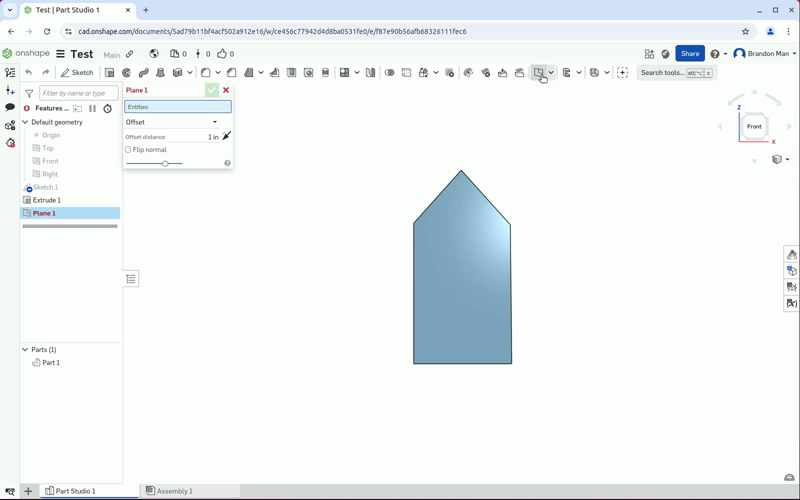
mouse_move(73, 163)
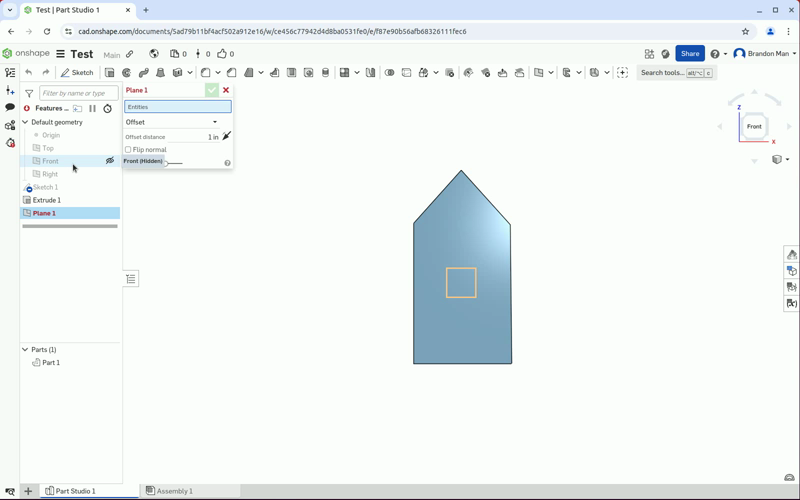
click(73, 163)
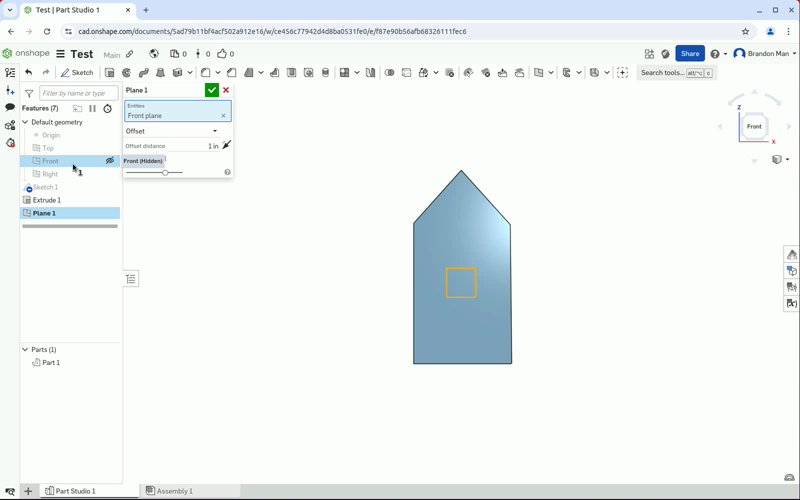
key(tab, 2)
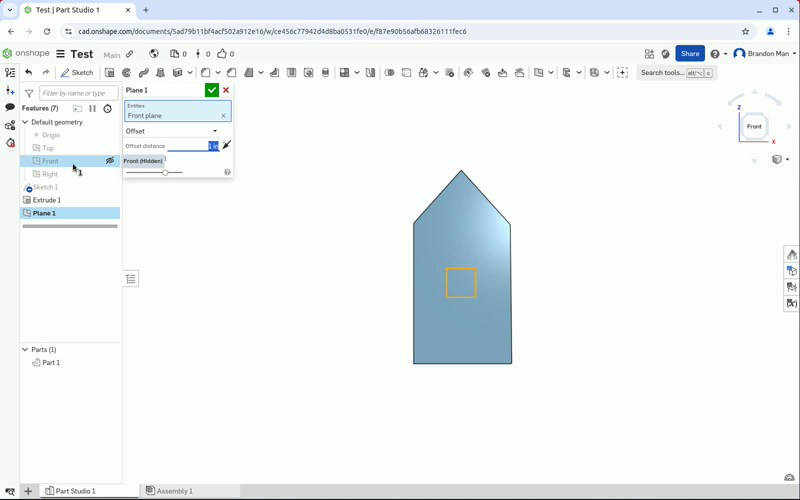
text(7.456)
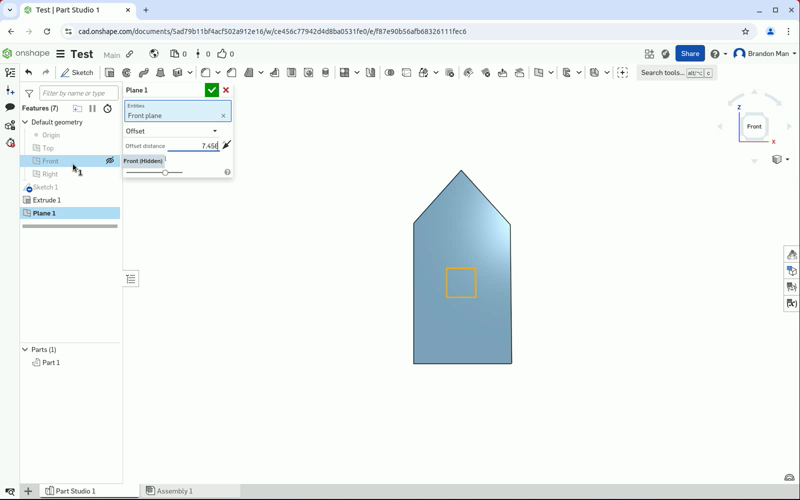
key(enter, 2)
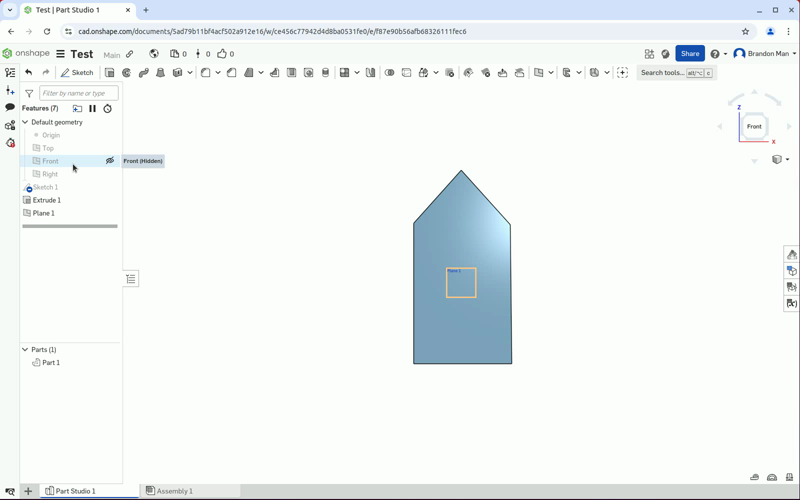
key(shift+s)
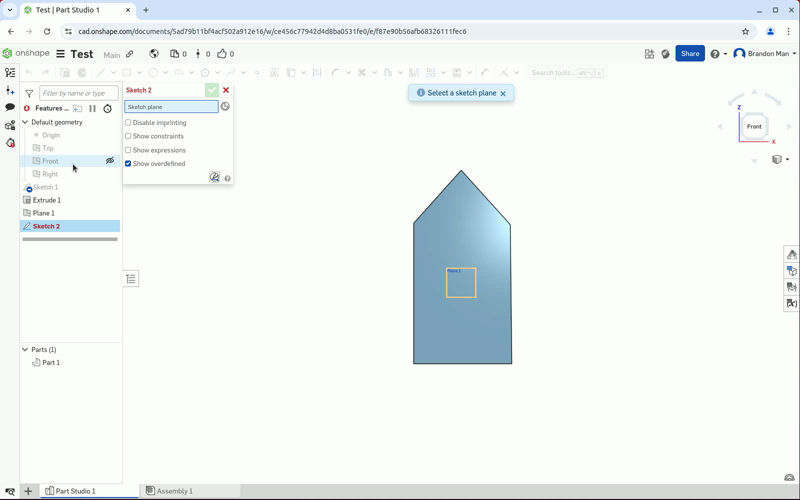
mouse_move(73, 215)
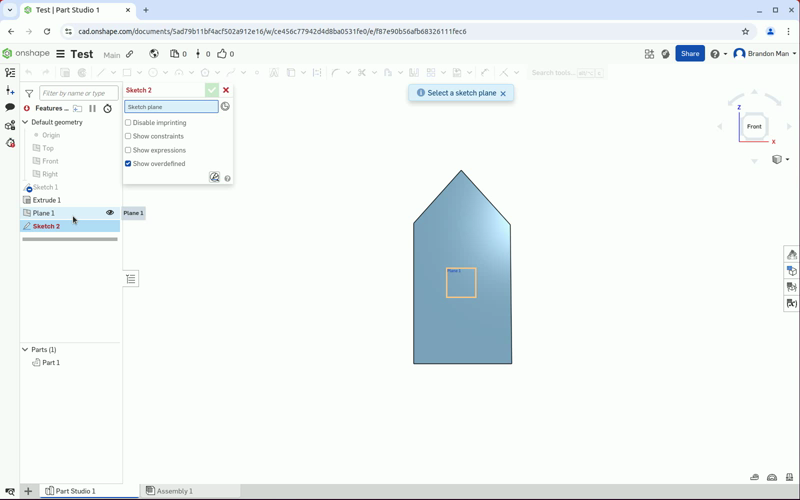
click(73, 215)
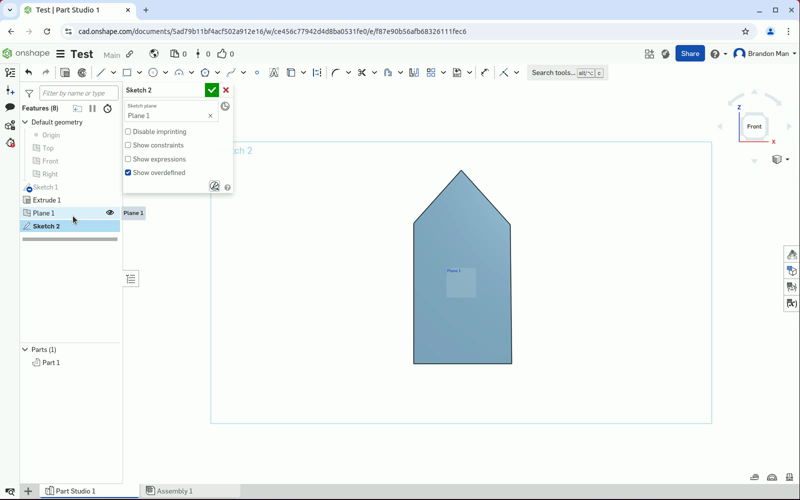
mouse_move(73, 352)
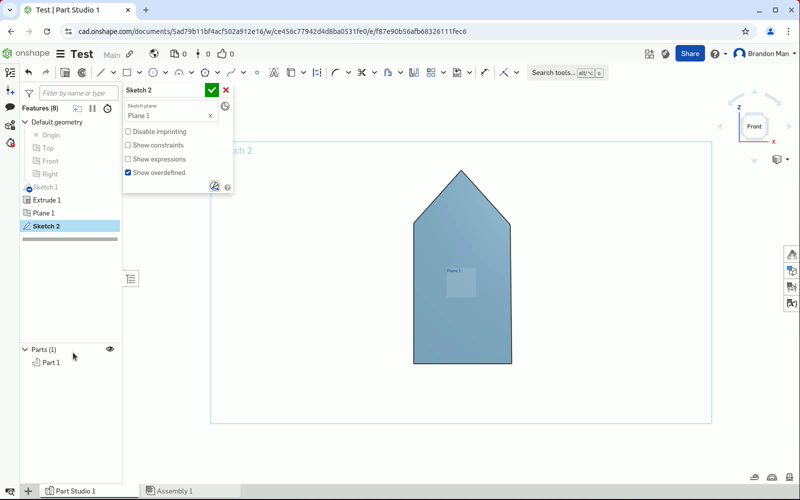
key(y)
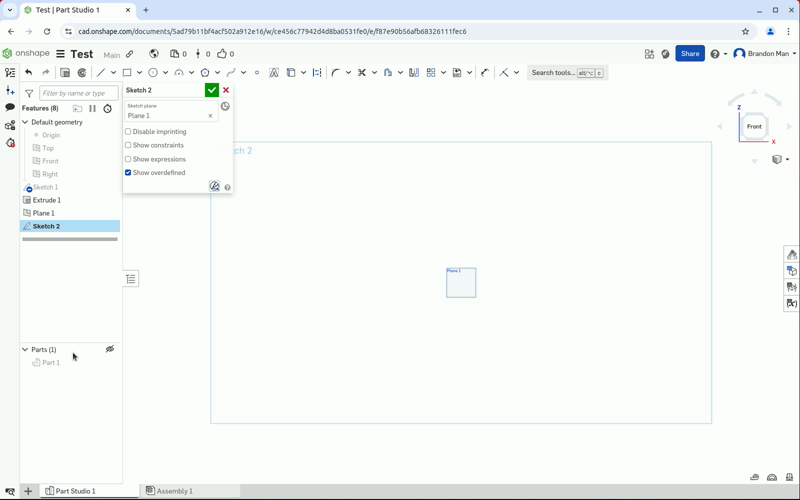
key(l)
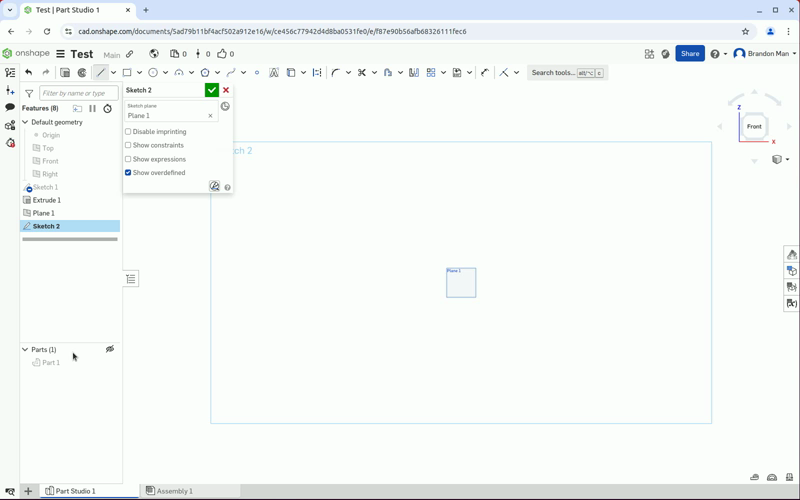
key_down(shift)
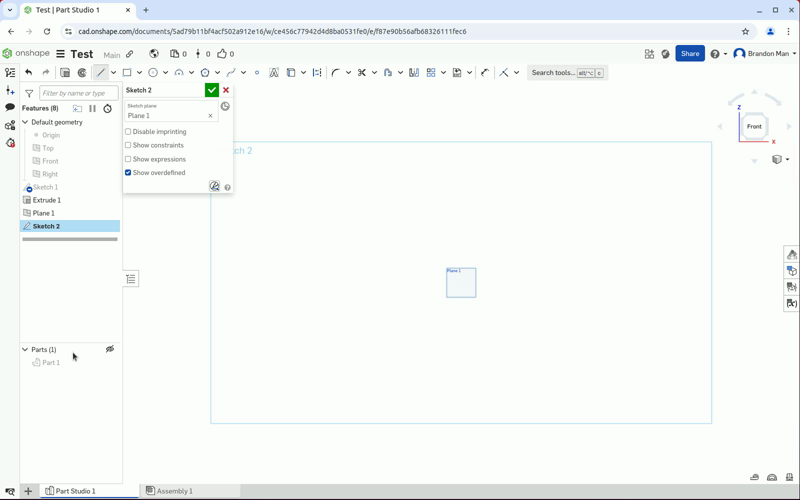
mouse_move(434, 336)
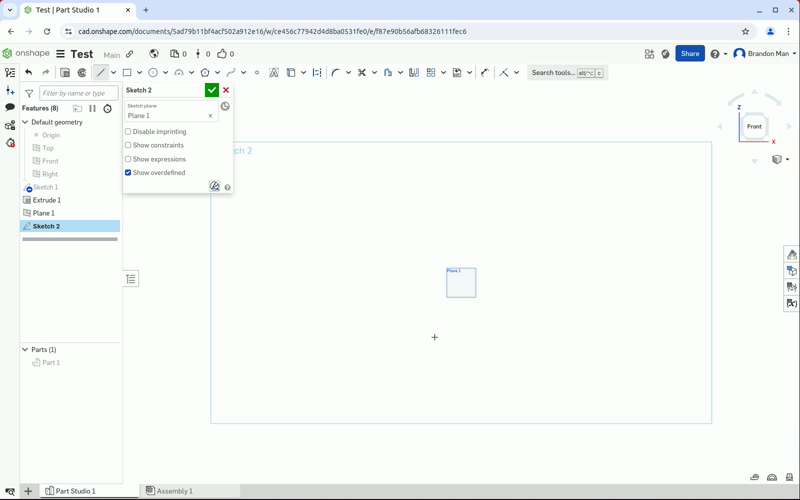
click(434, 336)
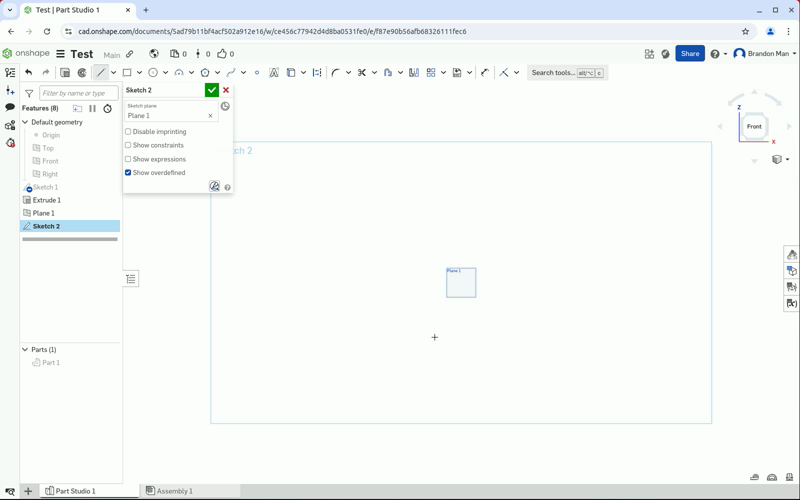
key_up(shift)
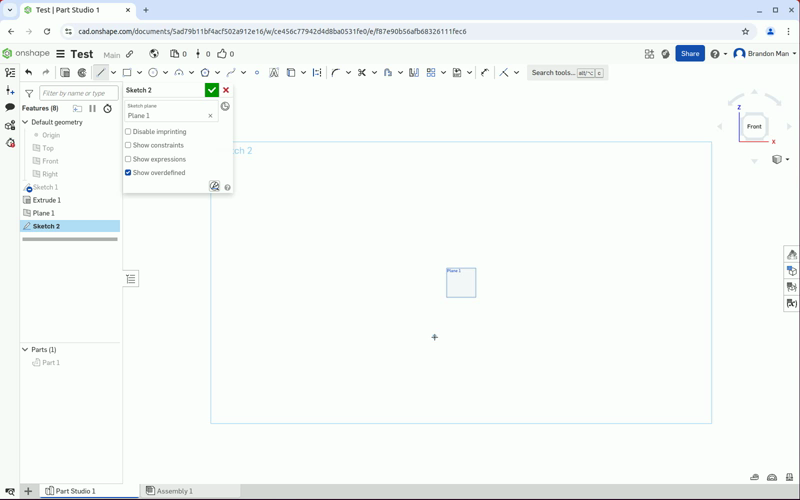
key_down(shift)
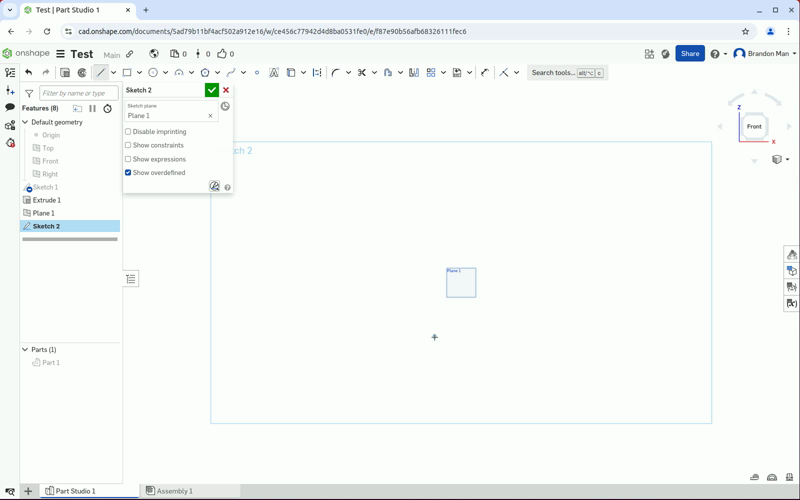
mouse_move(464, 336)
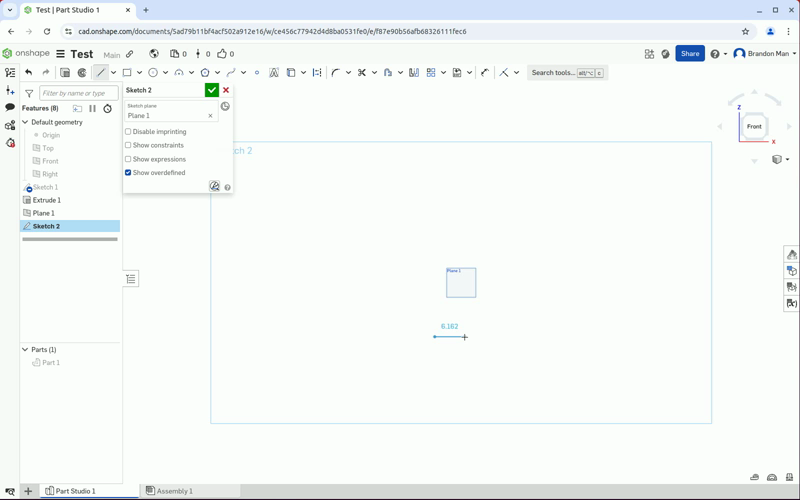
mouse_move(481, 336)
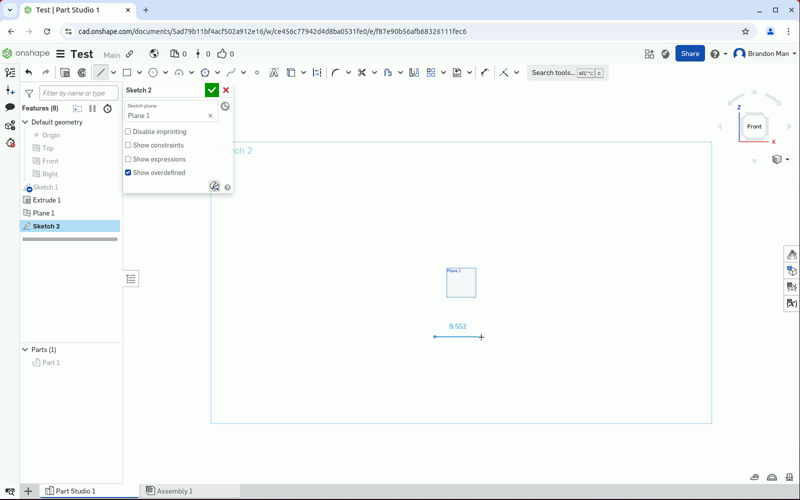
click(481, 336)
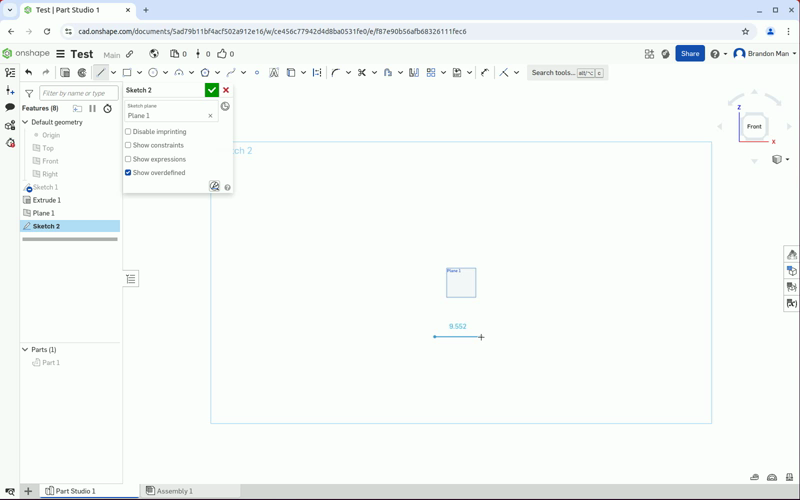
key_up(shift)
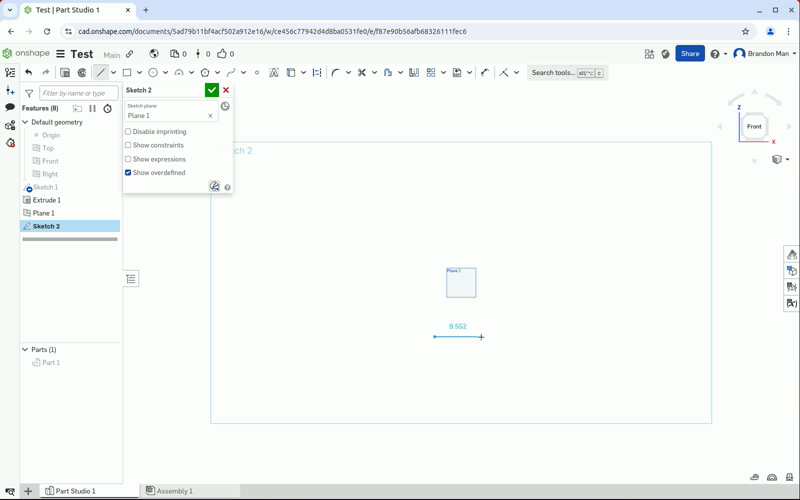
key_down(shift)
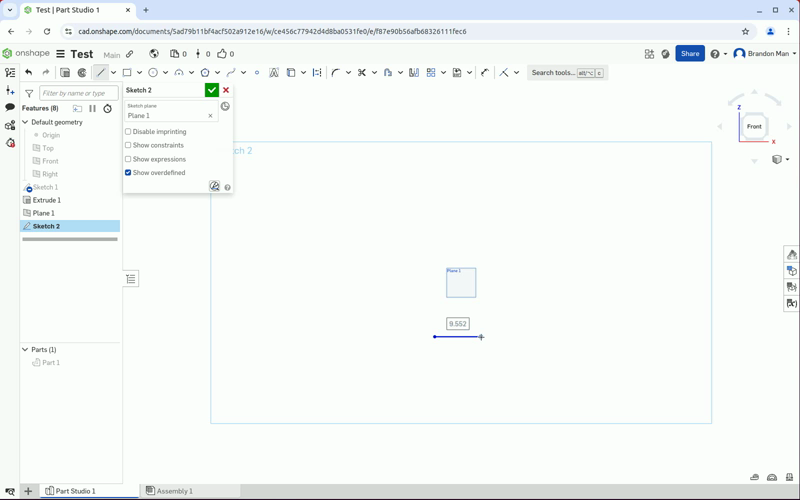
mouse_move(481, 245)
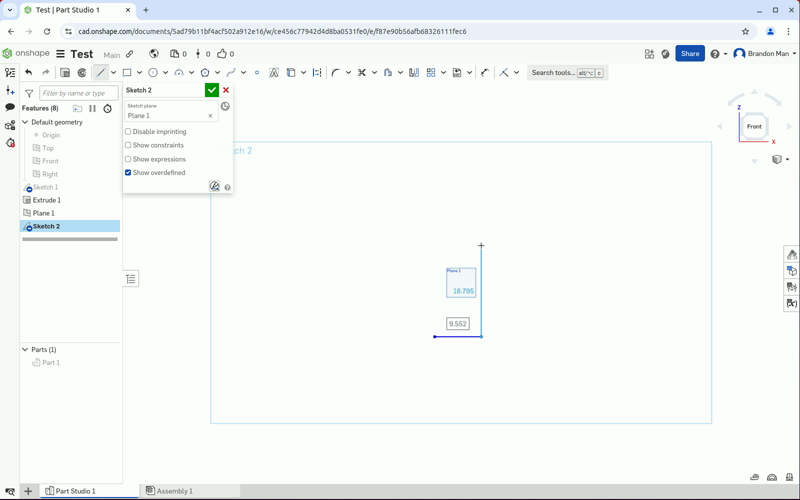
click(481, 245)
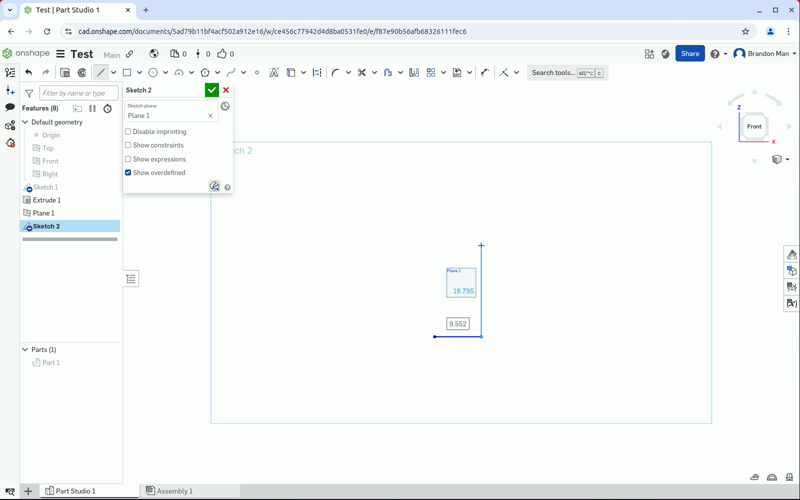
key_up(shift)
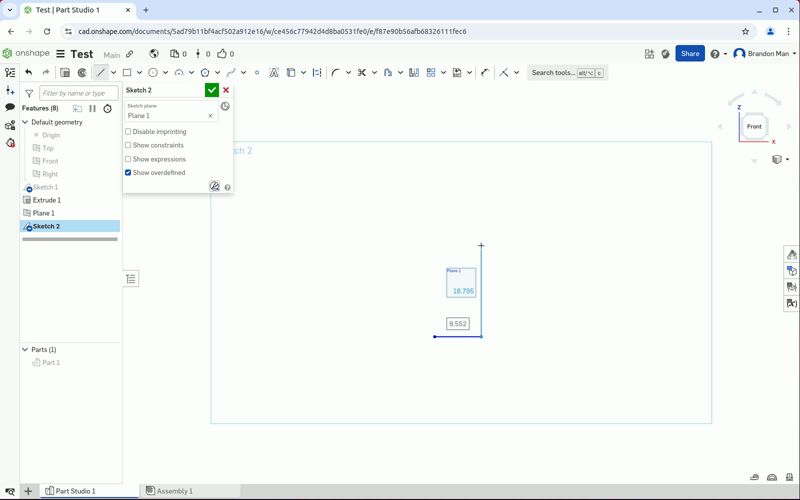
key_down(shift)
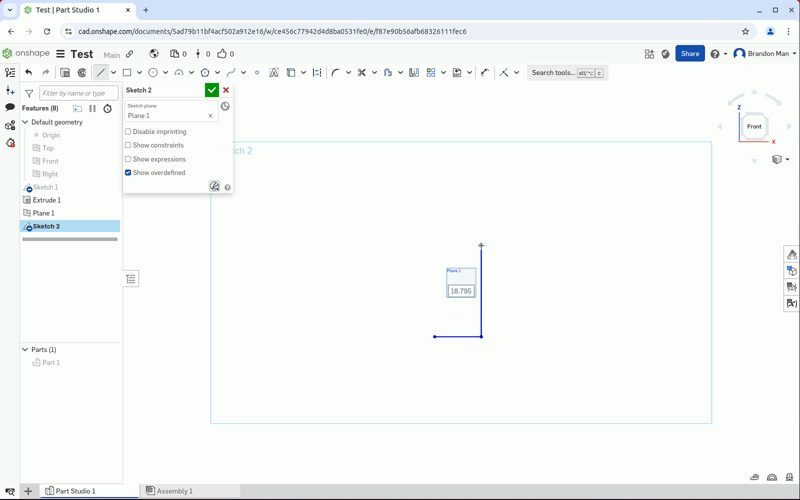
mouse_move(511, 245)
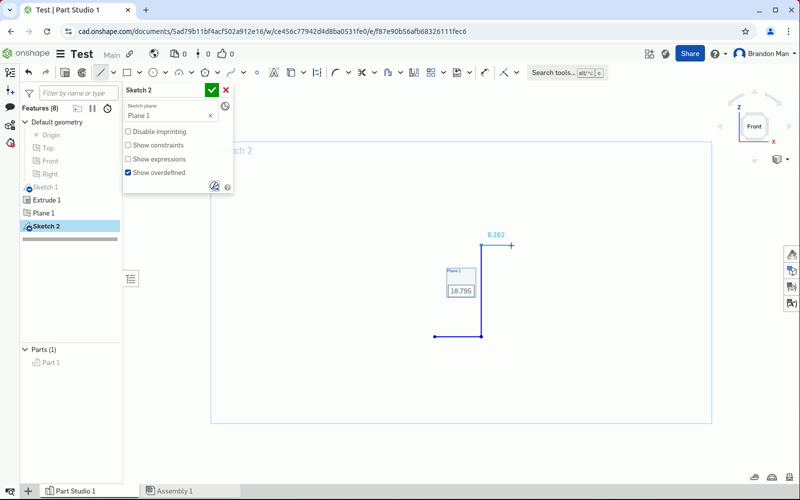
mouse_move(434, 245)
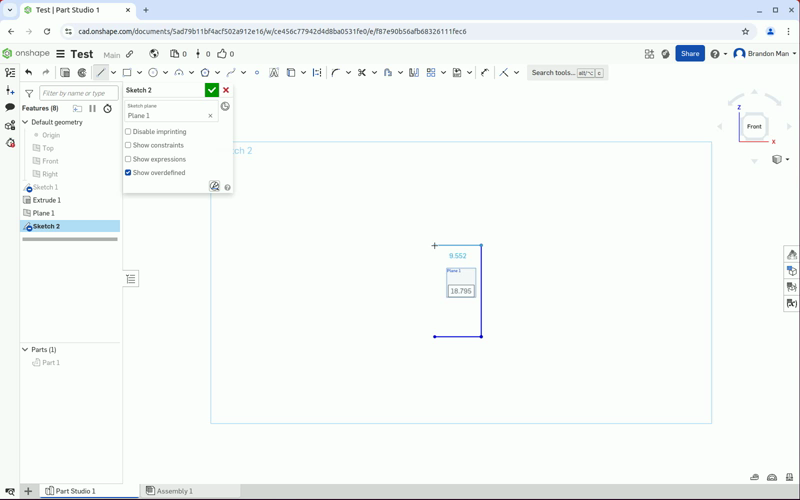
click(434, 245)
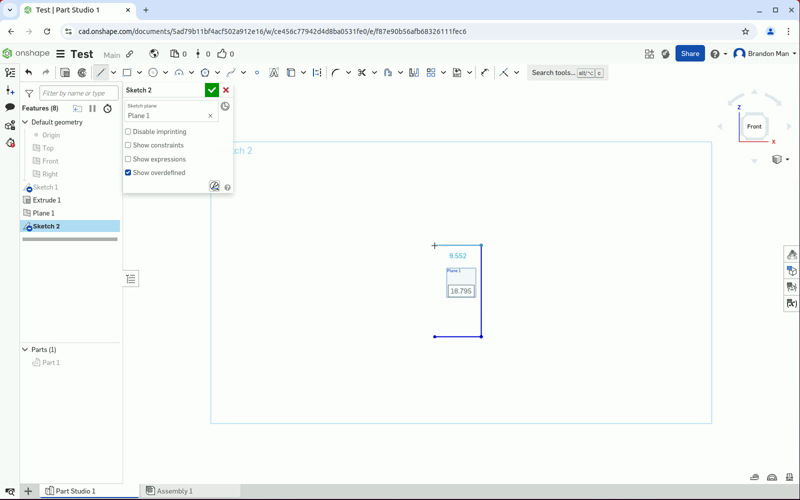
key_up(shift)
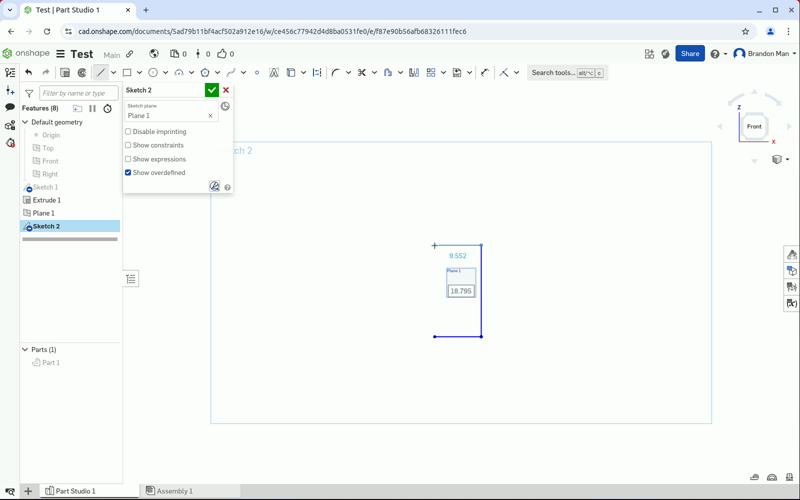
key_down(shift)
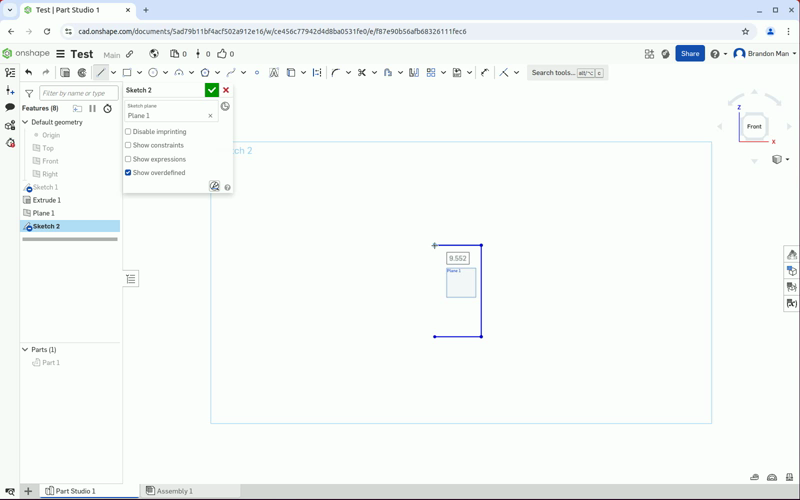
mouse_move(434, 336)
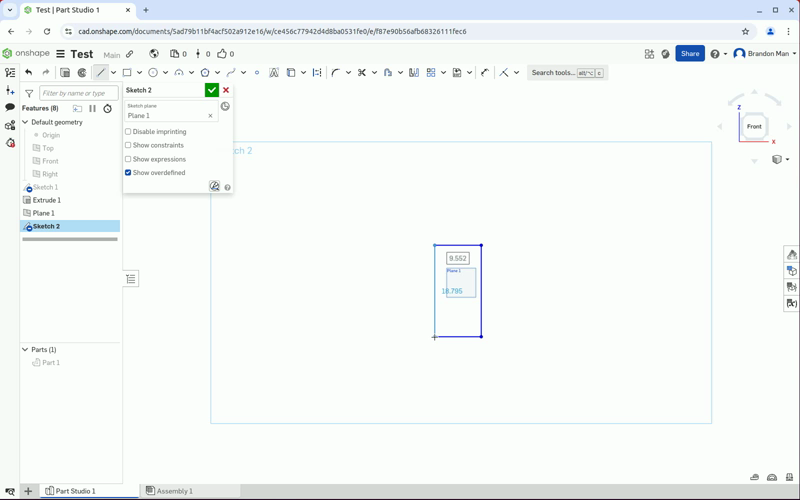
key_up(shift)
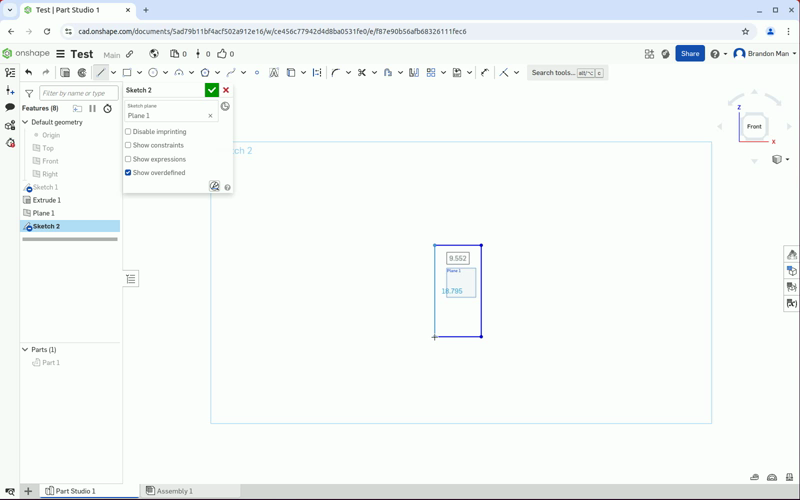
click(434, 336)
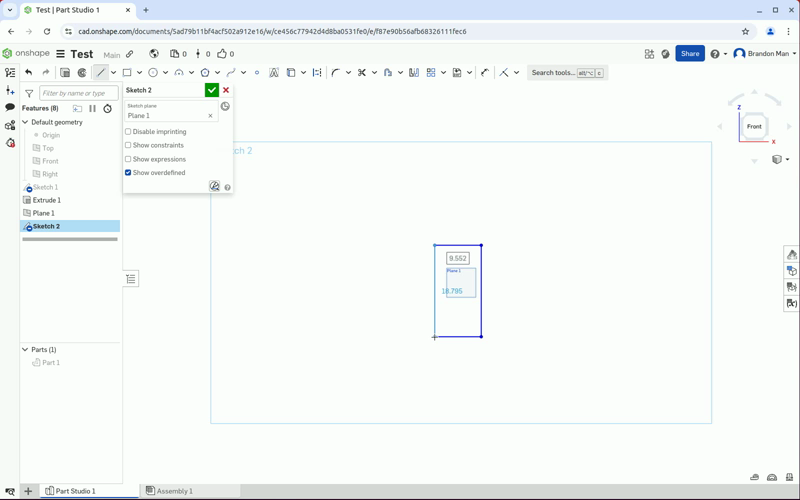
key(esc)
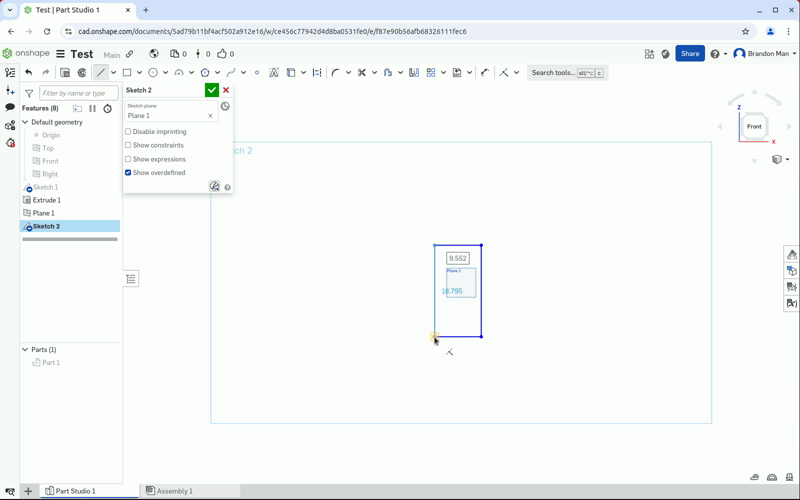
mouse_move(442, 321)
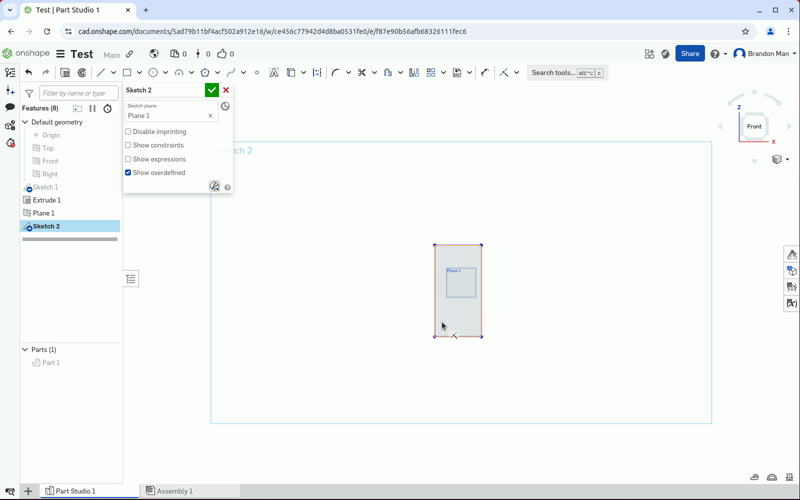
click(442, 321)
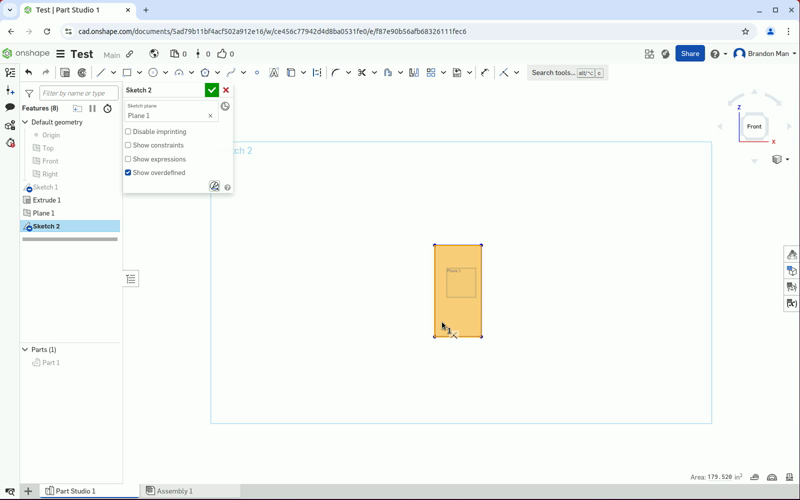
mouse_move(73, 352)
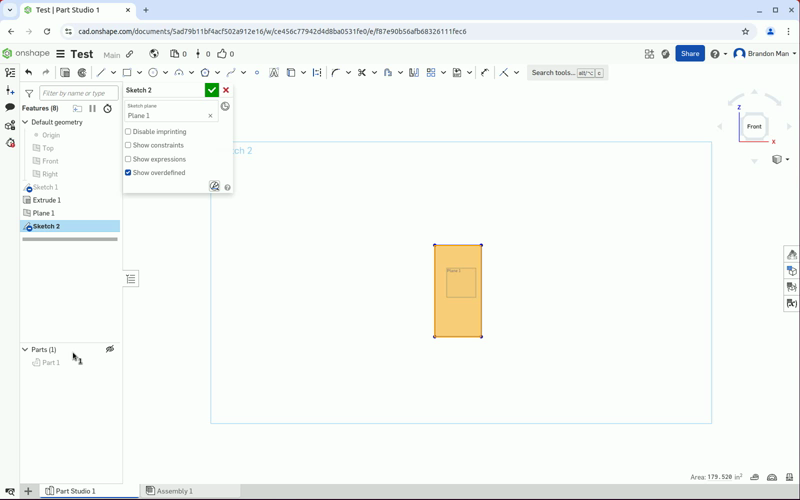
key(shift+y)
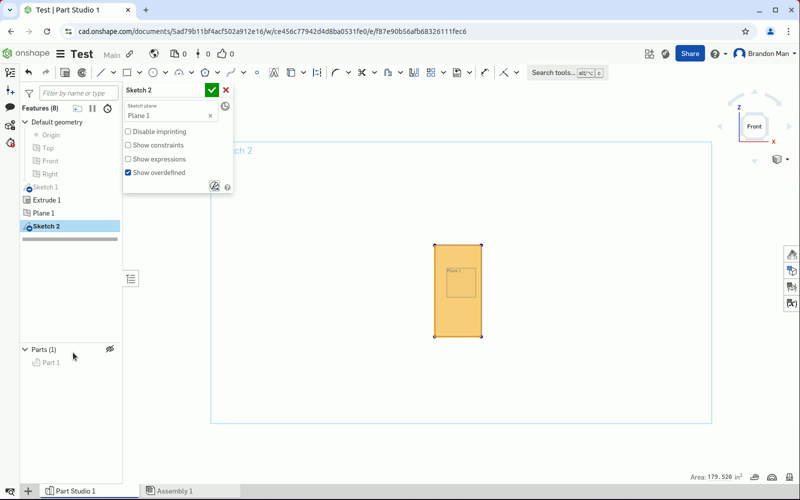
key(shift+e)
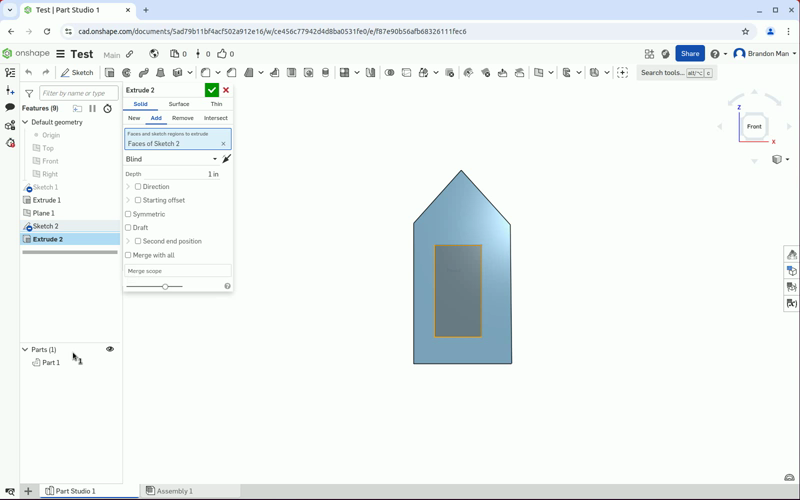
mouse_move(143, 106)
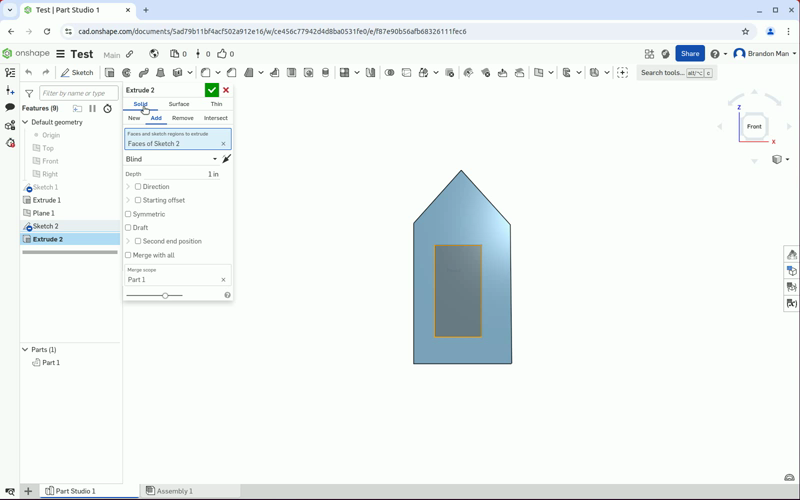
click(143, 106)
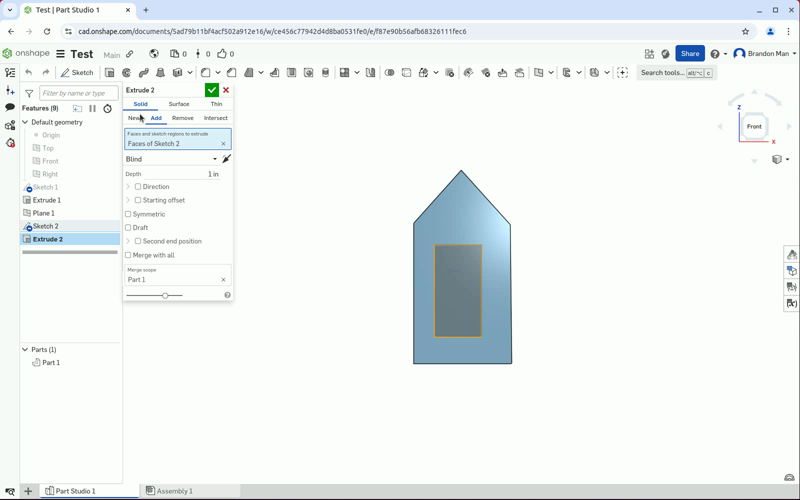
mouse_move(137, 120)
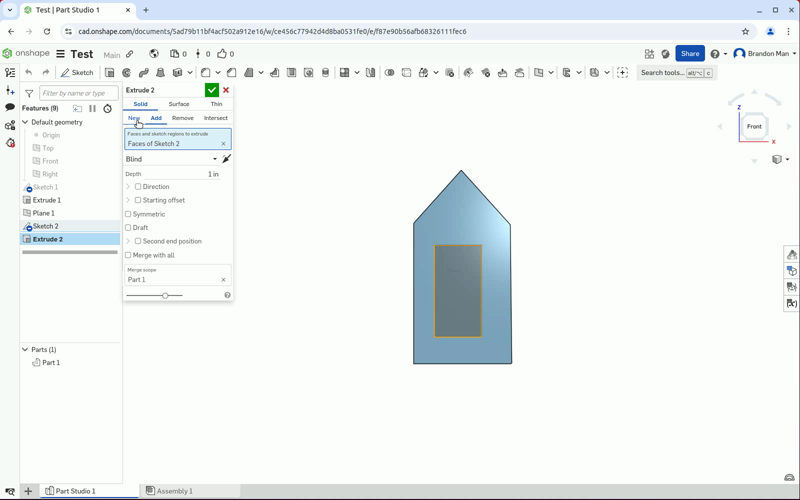
click(137, 120)
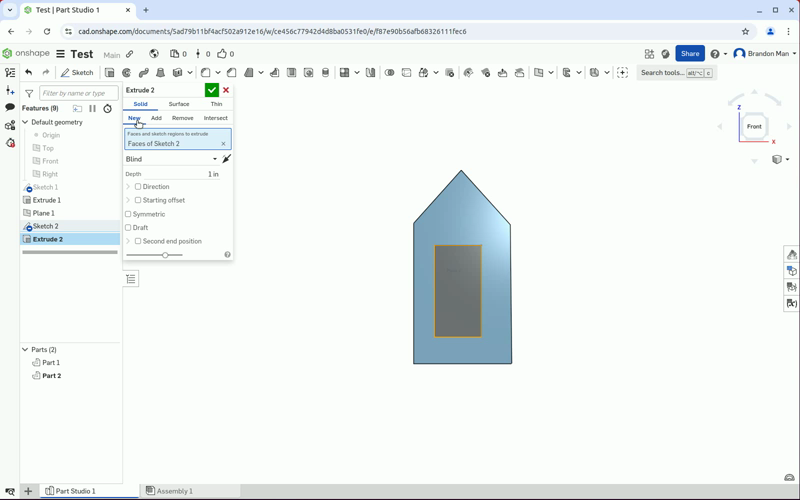
key(tab, 4)
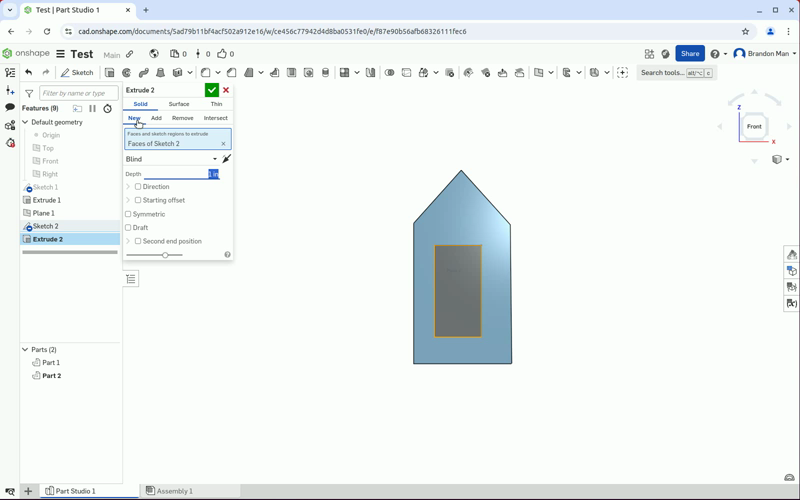
text(11.795)
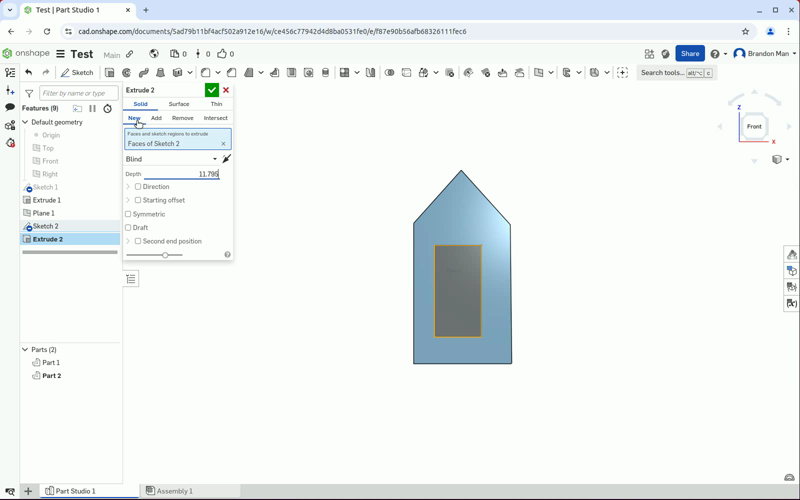
key(enter)
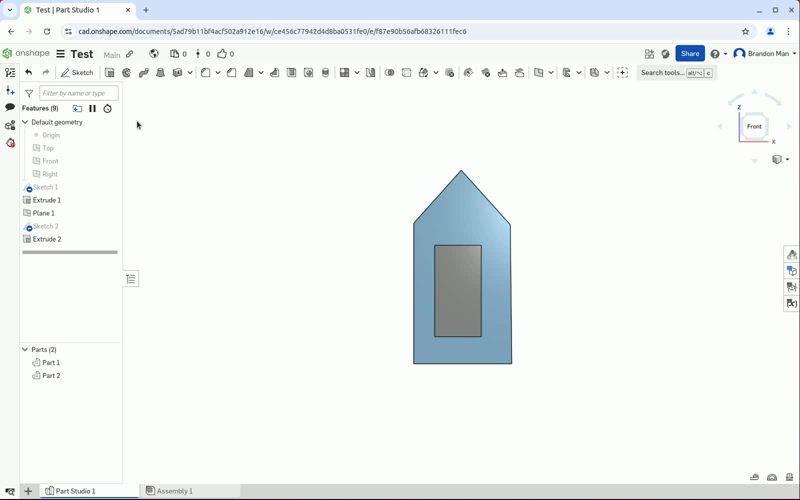
key(shift+h)
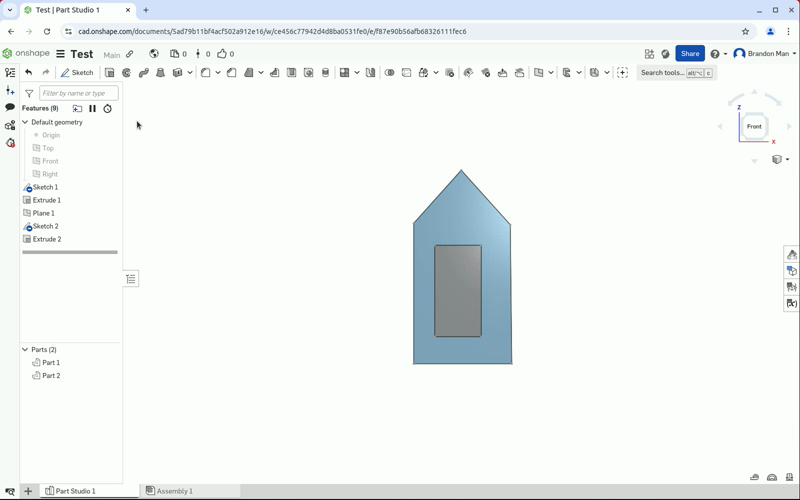
key(shift+h)
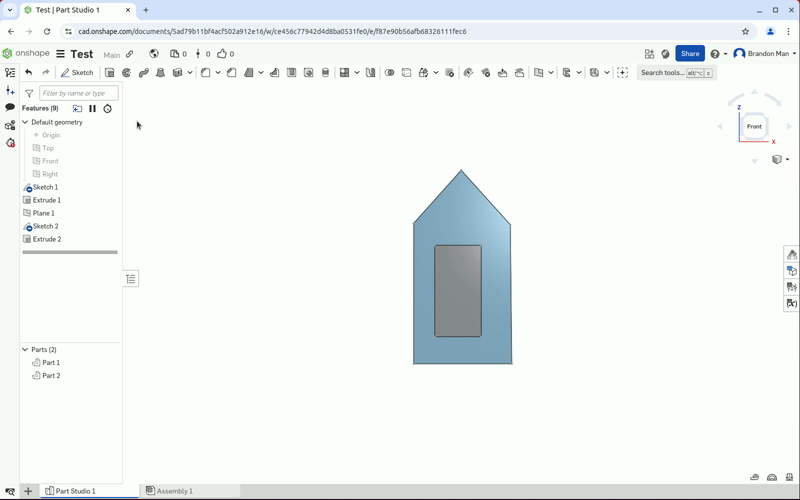
key(shift+7)
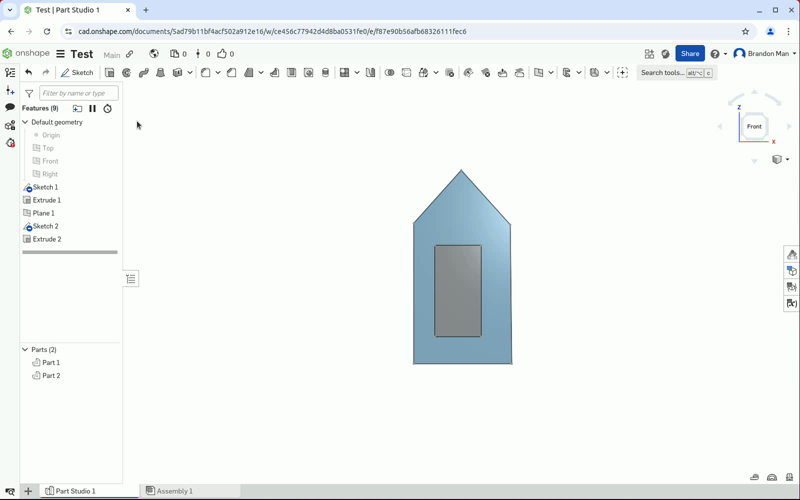
key(left, 2)
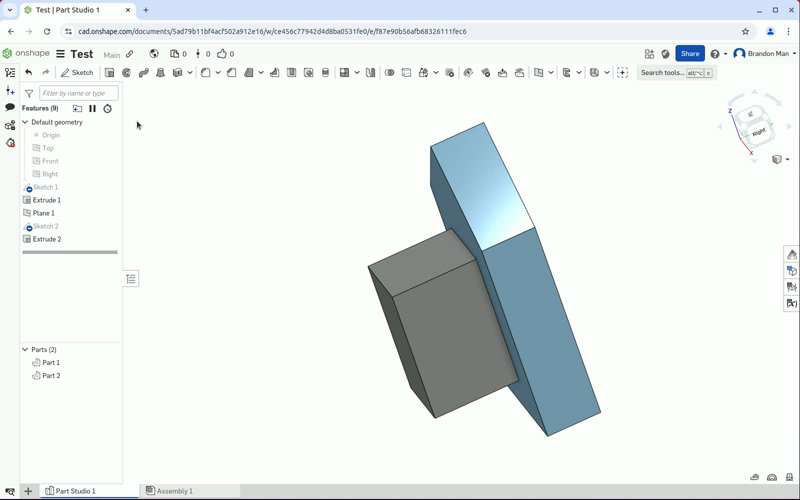
key(down, 2)
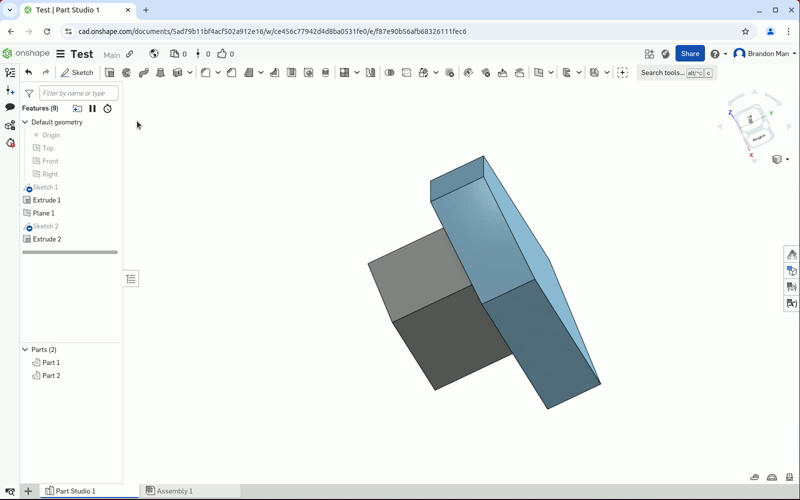
key(up, 2)
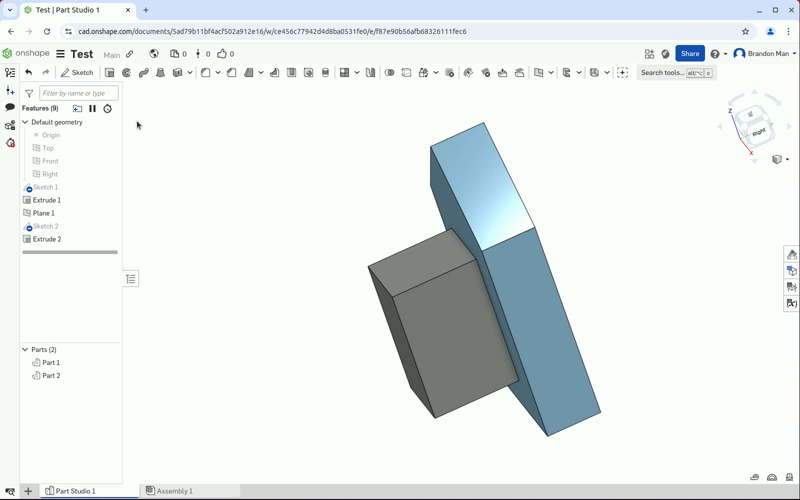
key(right, 2)
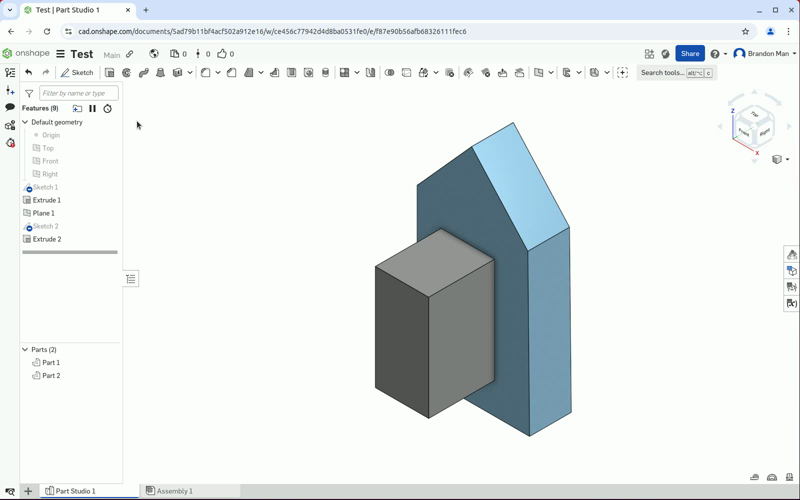
mouse_move(73, 189)
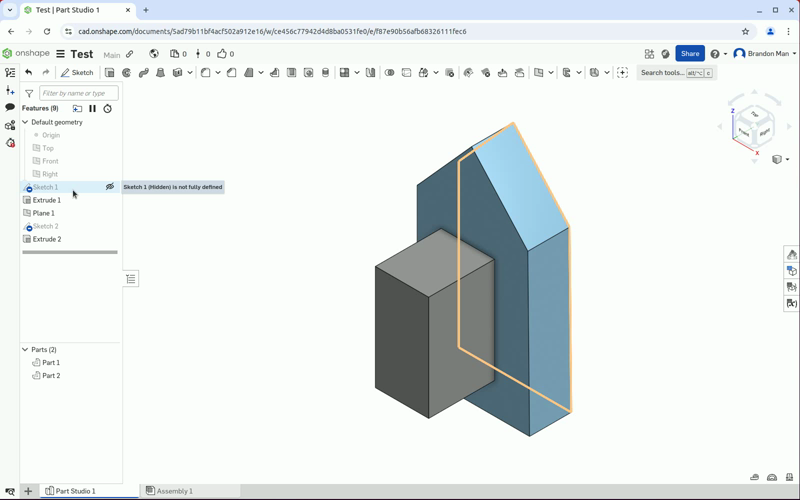
click(73, 189)